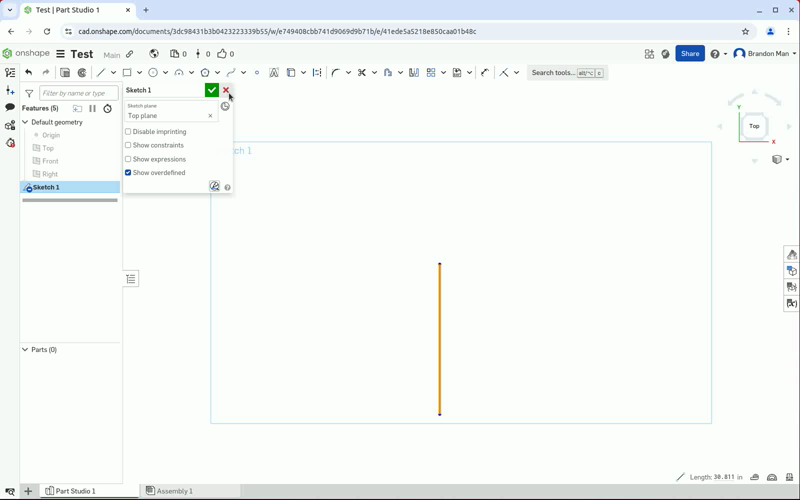
key(shift+h)
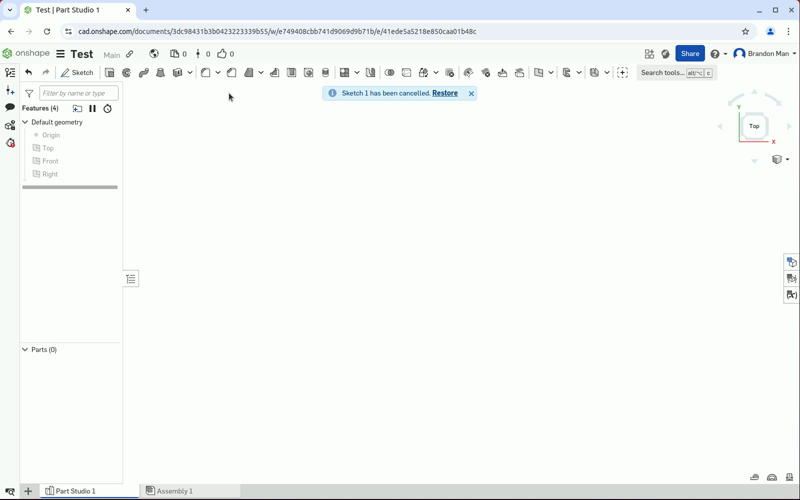
mouse_move(73, 352)
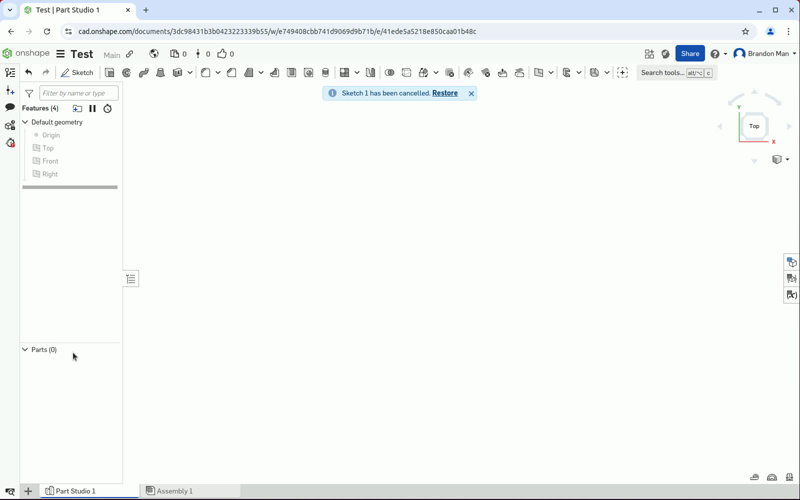
key(y)
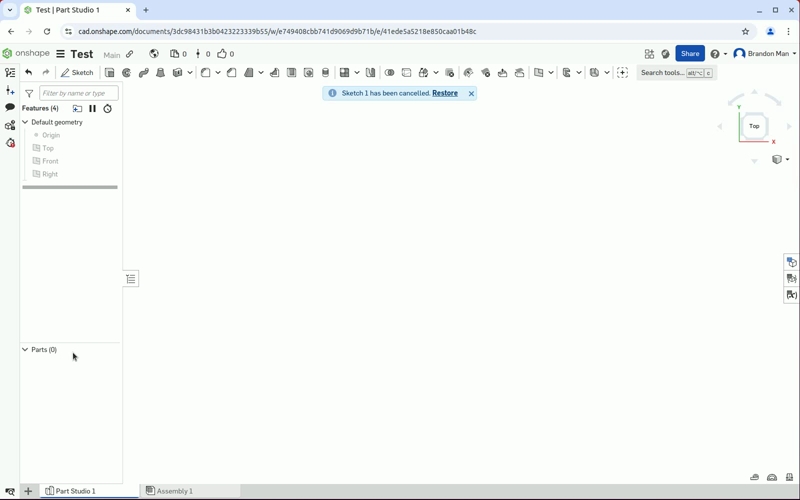
key(shift+p)
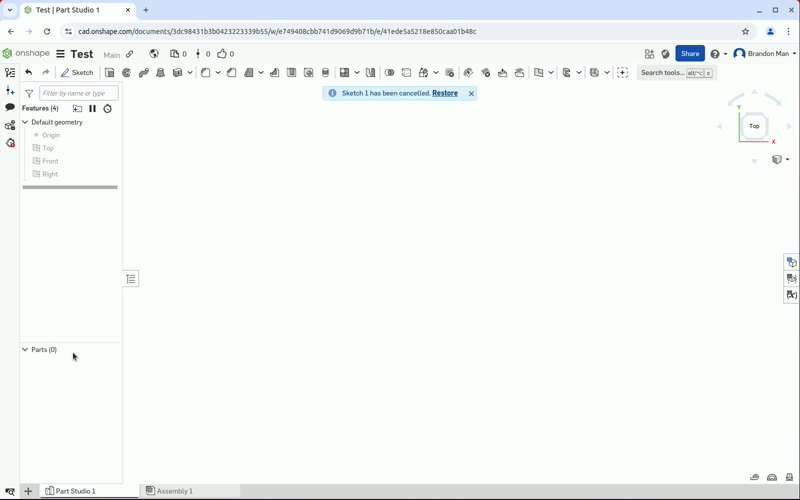
key(space)
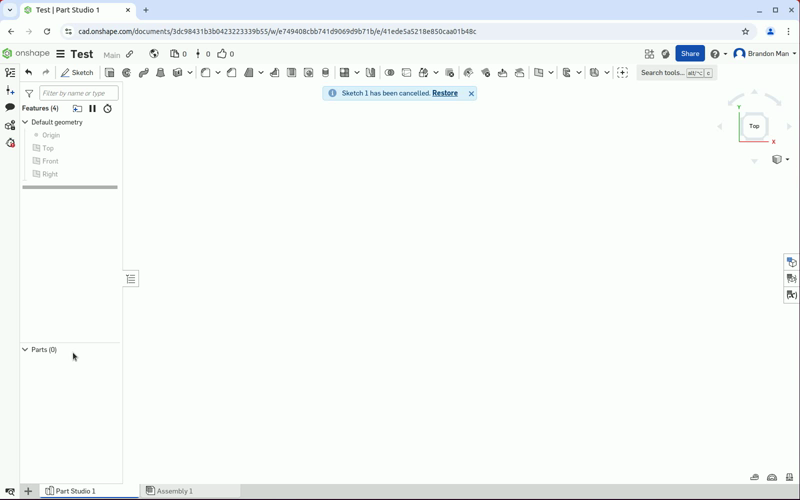
key_down(shift)
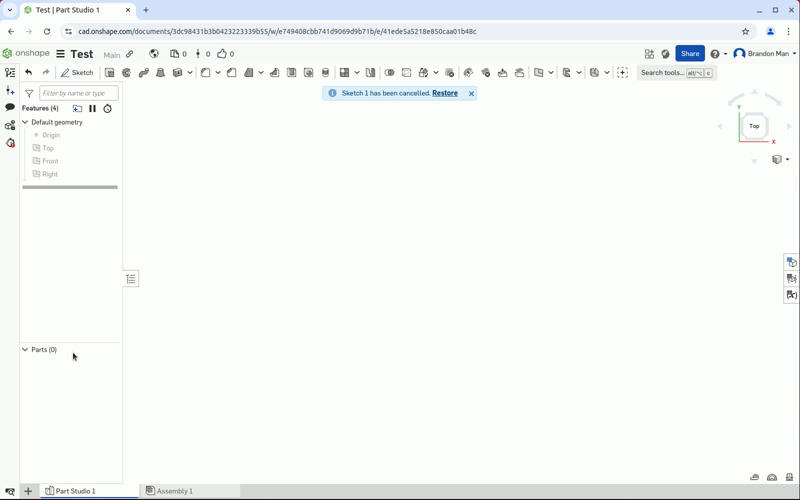
key(up)
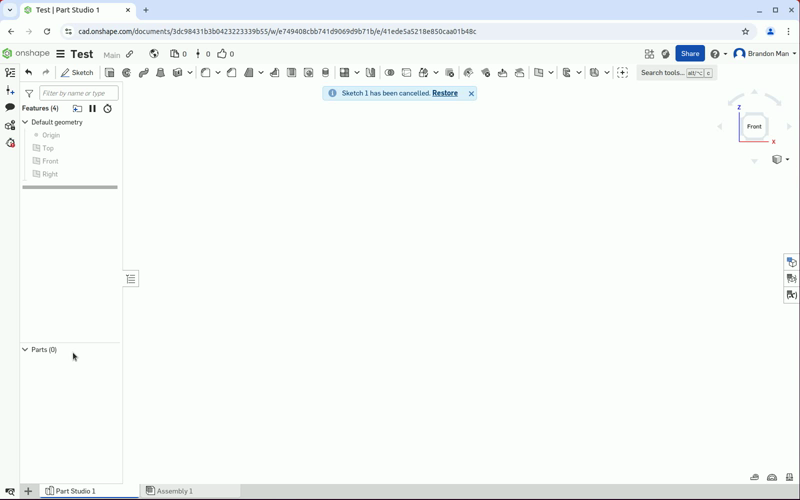
key_up(shift)
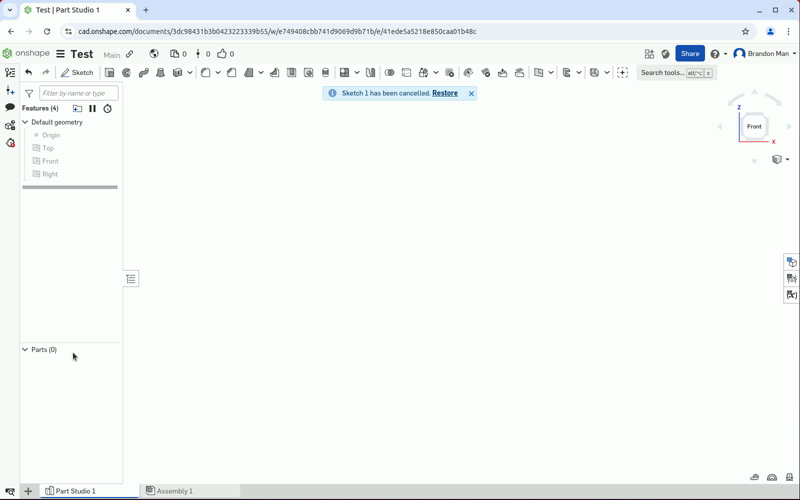
mouse_move(73, 352)
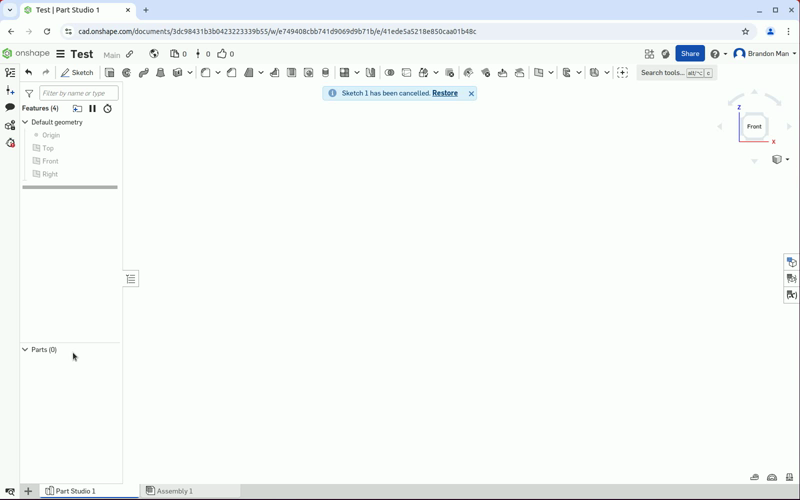
key(shift+y)
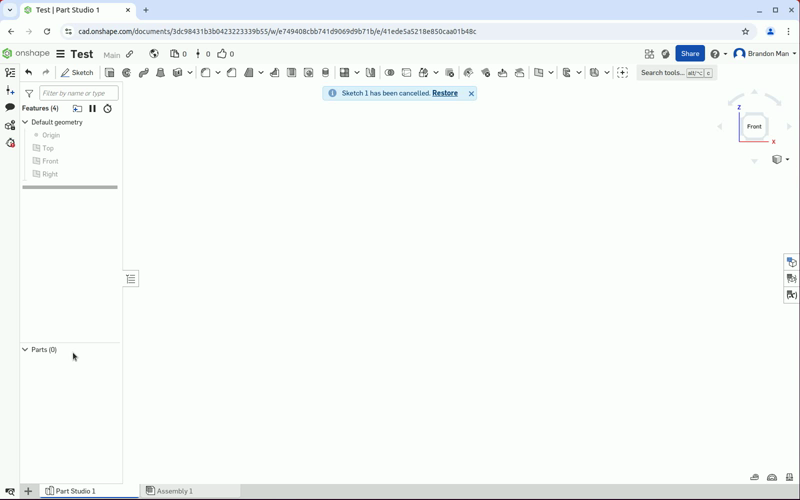
key(shift+s)
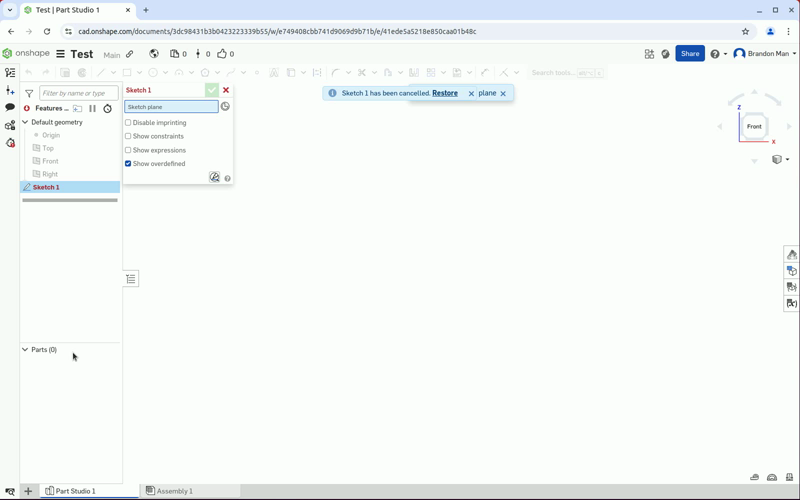
mouse_move(73, 163)
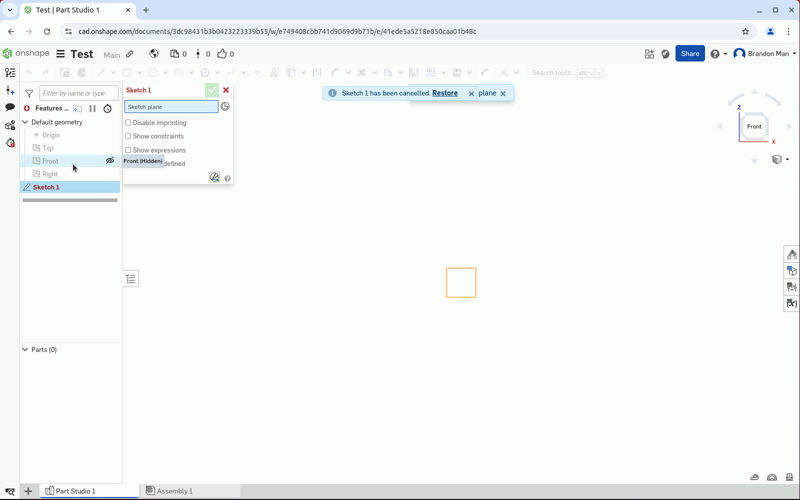
click(73, 163)
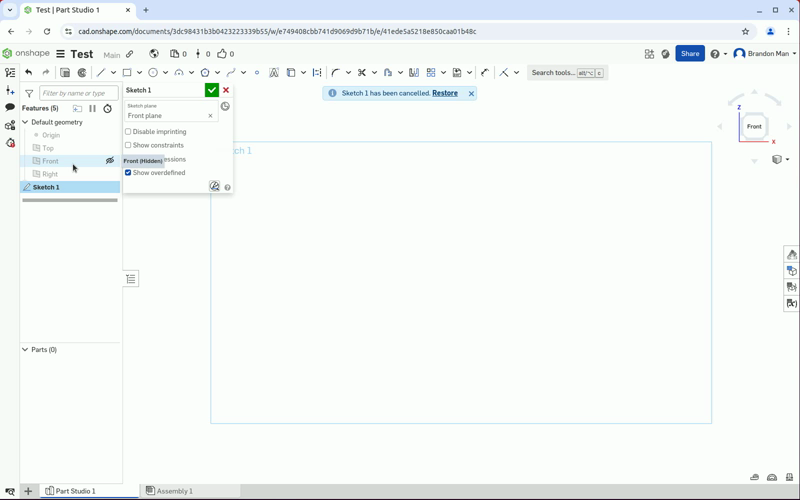
mouse_move(73, 352)
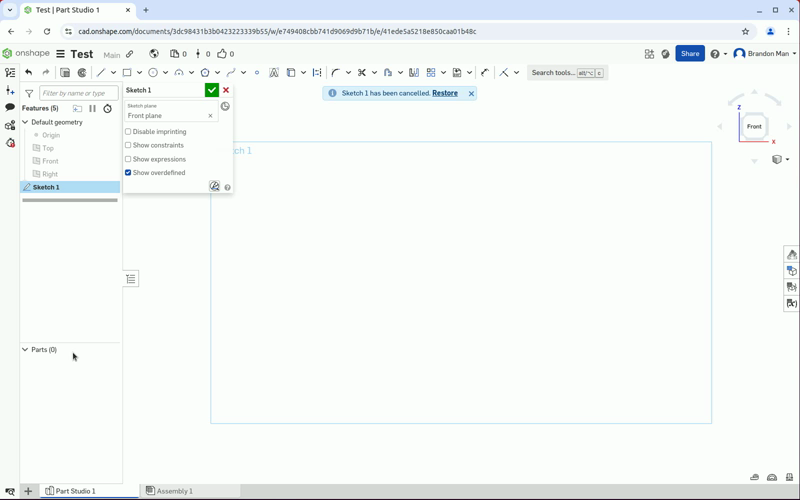
key(y)
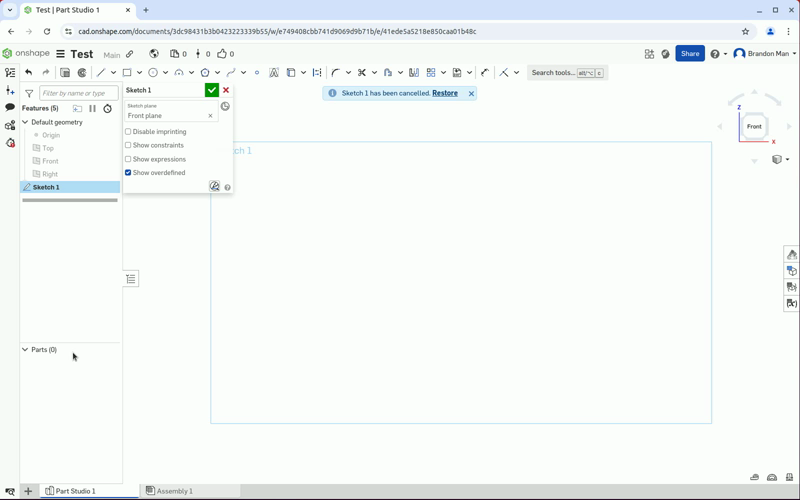
key(l)
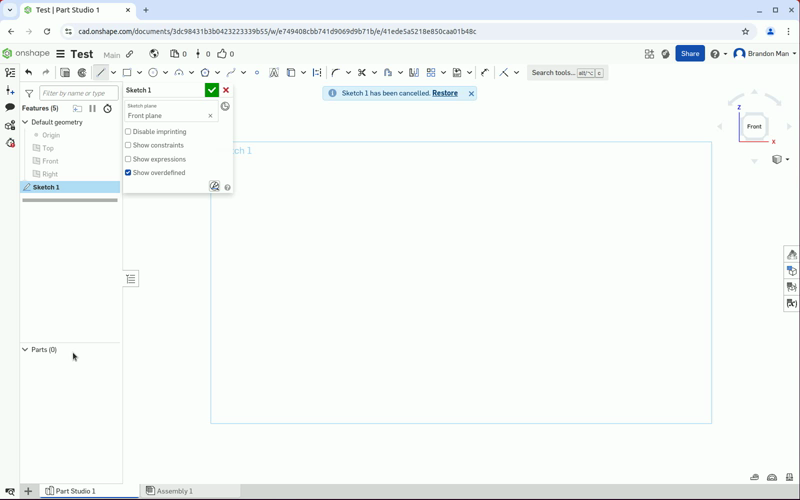
key_down(shift)
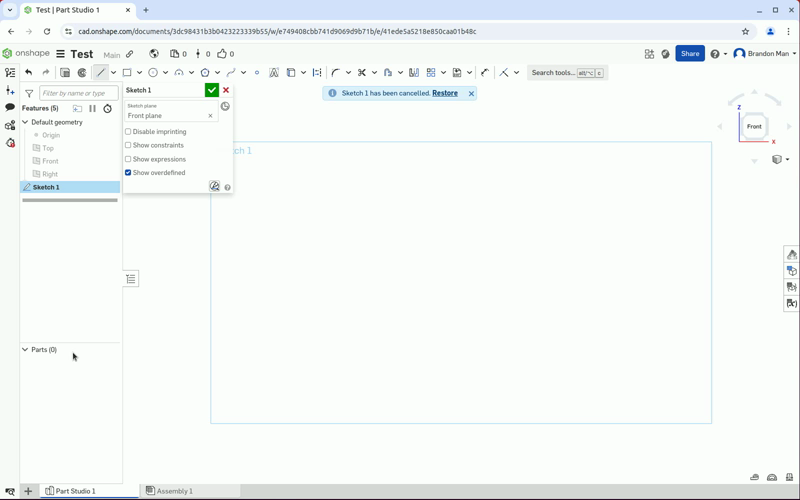
mouse_move(419, 315)
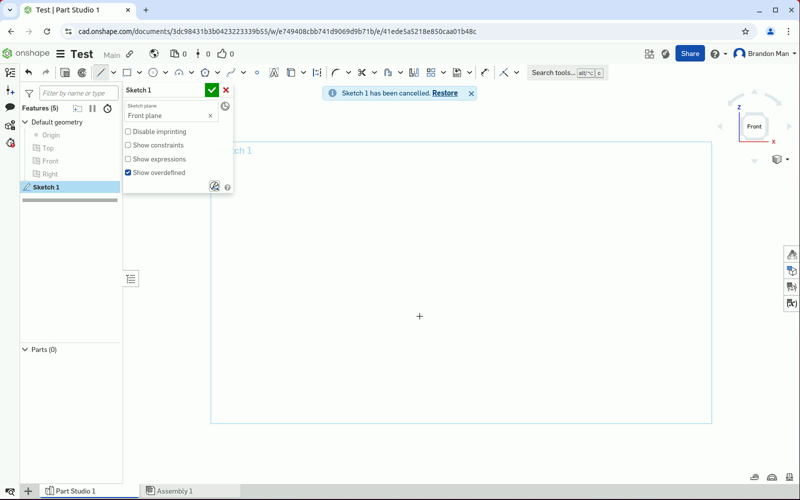
click(419, 315)
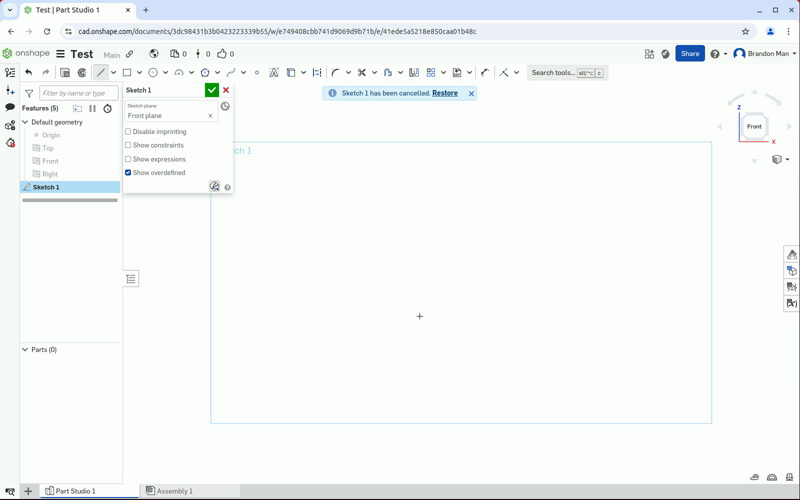
key_up(shift)
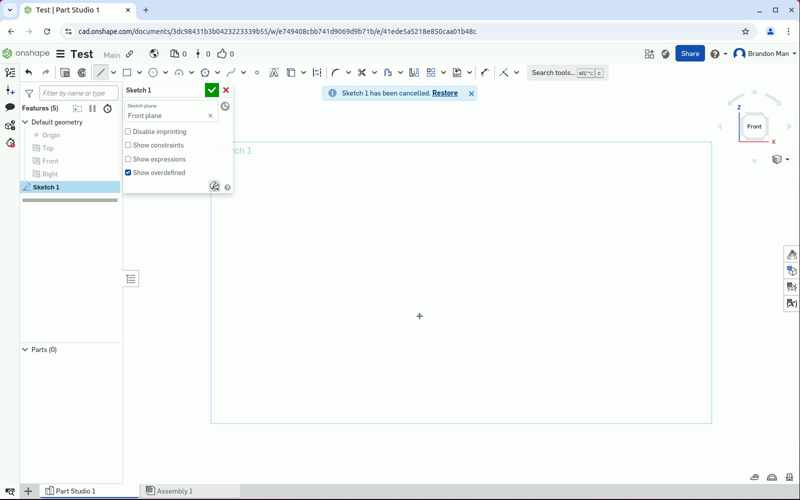
key_down(shift)
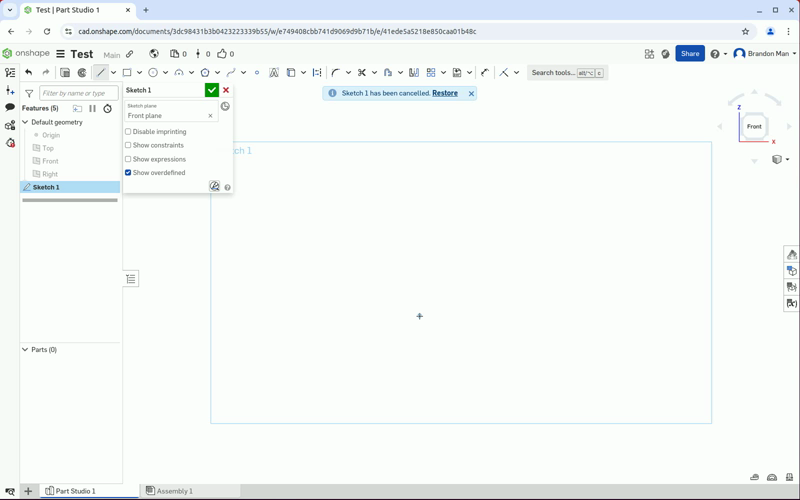
mouse_move(502, 315)
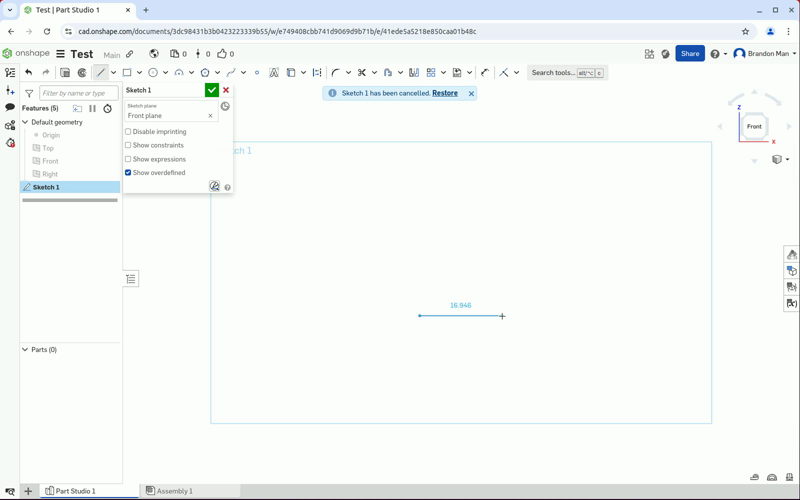
click(502, 315)
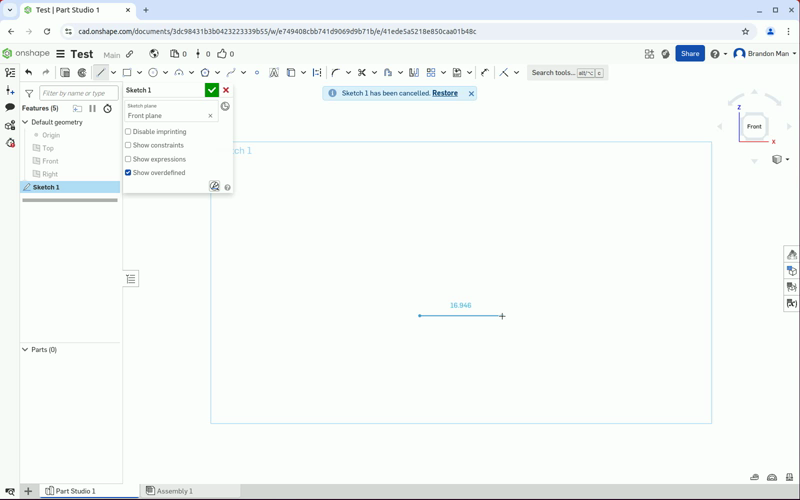
key_up(shift)
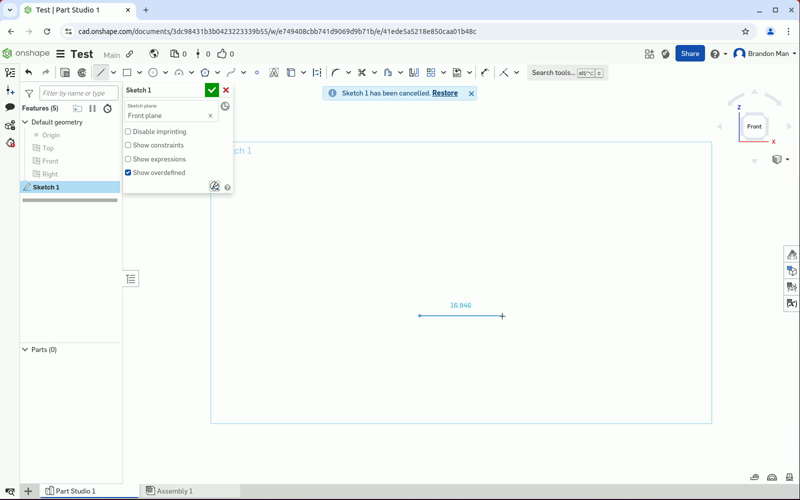
key_down(shift)
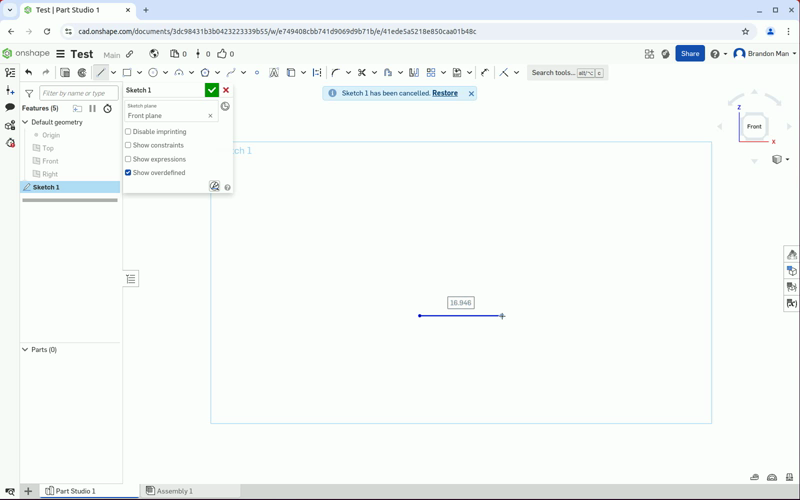
mouse_move(502, 249)
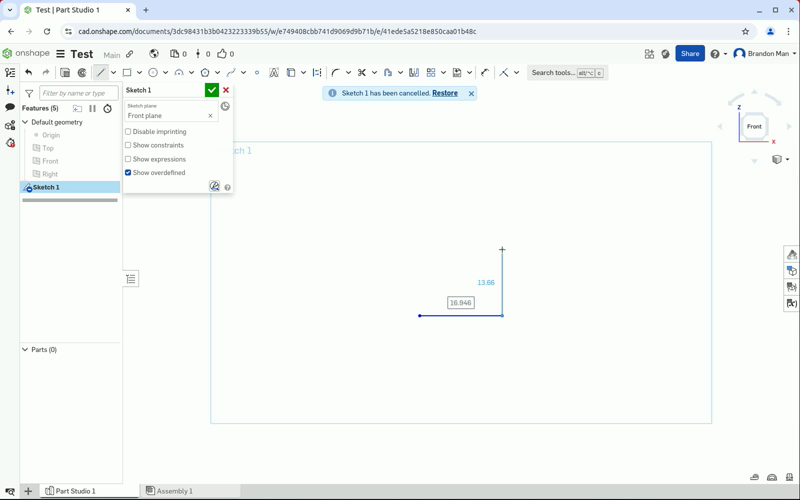
click(502, 249)
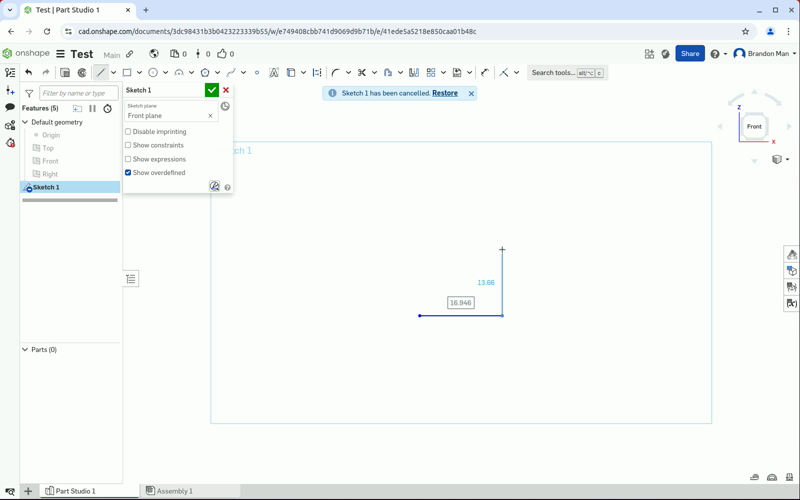
key_up(shift)
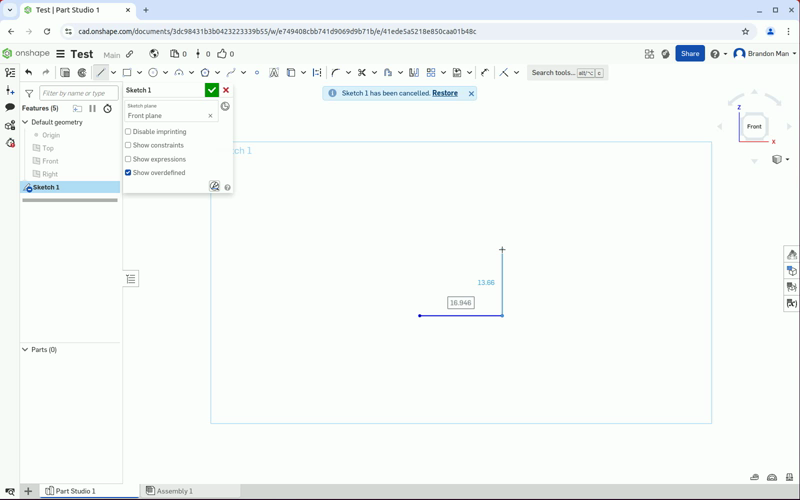
key_down(shift)
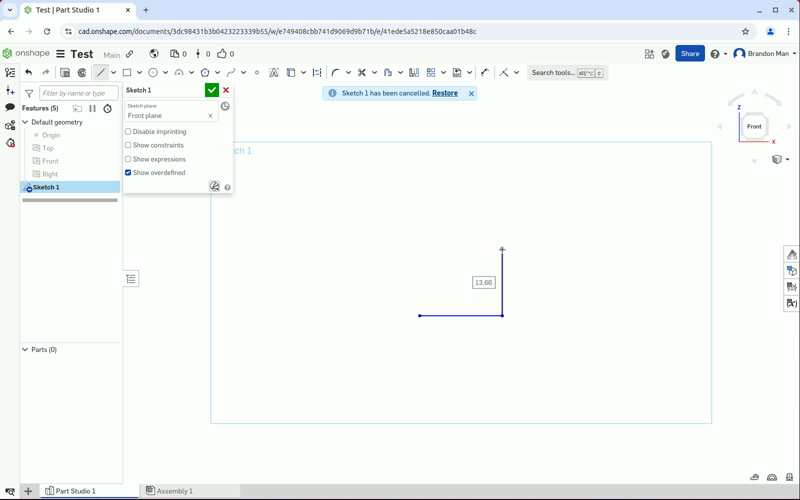
mouse_move(419, 249)
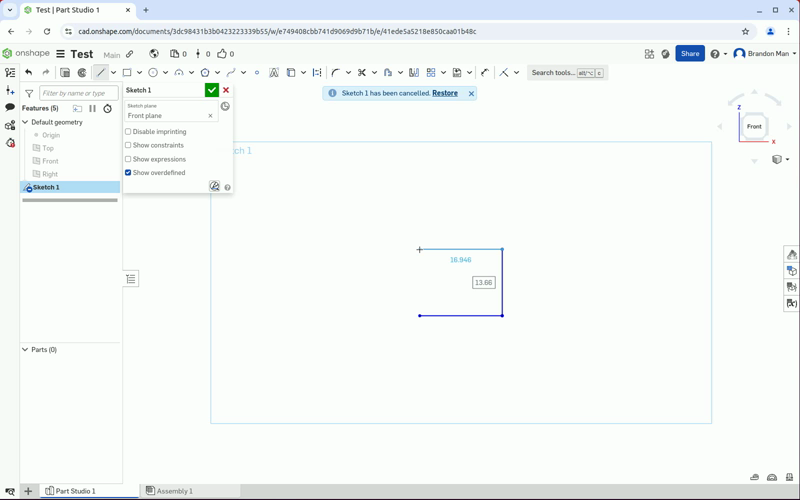
click(419, 249)
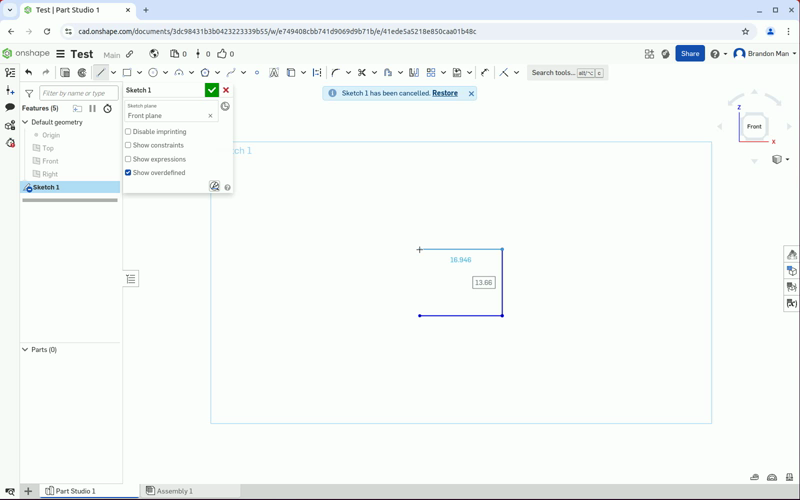
key_up(shift)
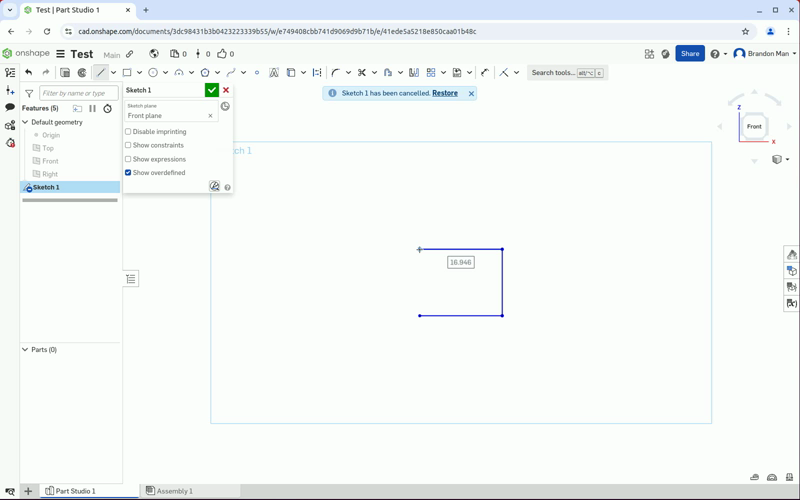
key_down(shift)
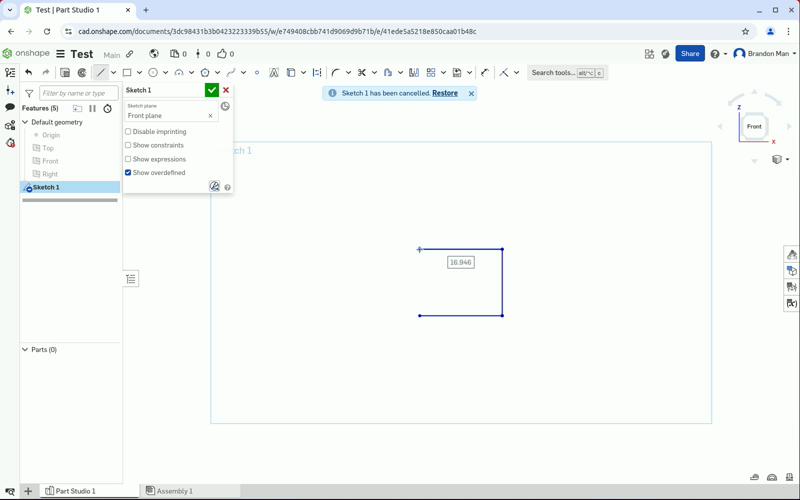
mouse_move(419, 315)
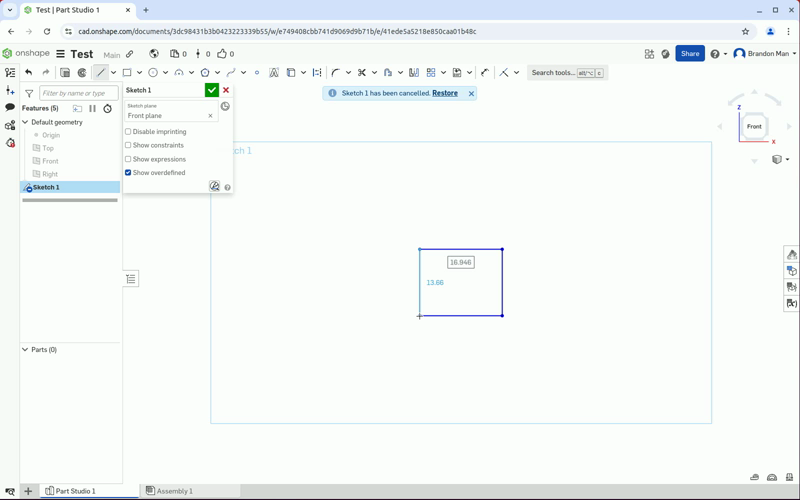
key_up(shift)
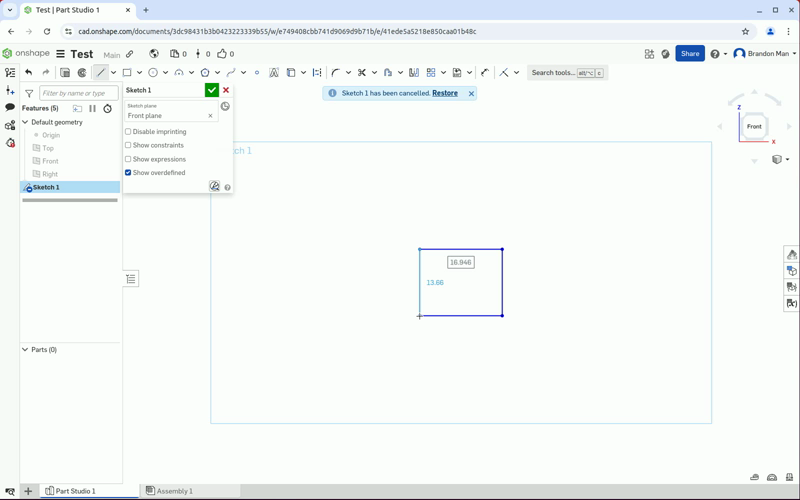
click(419, 315)
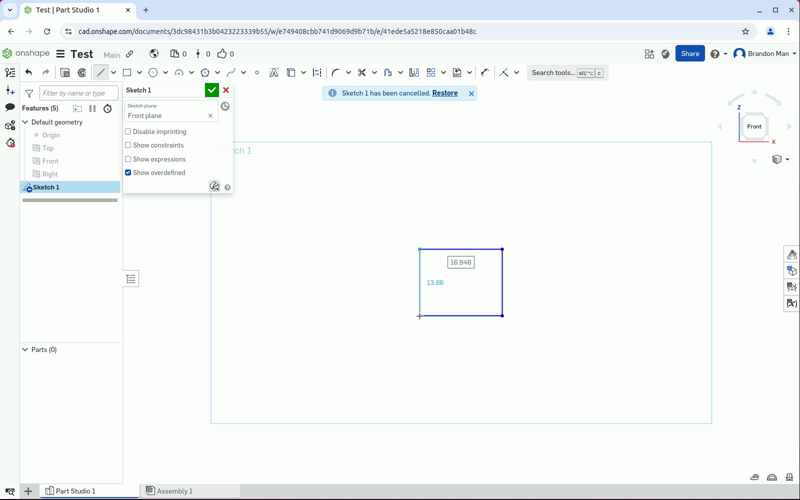
key(esc)
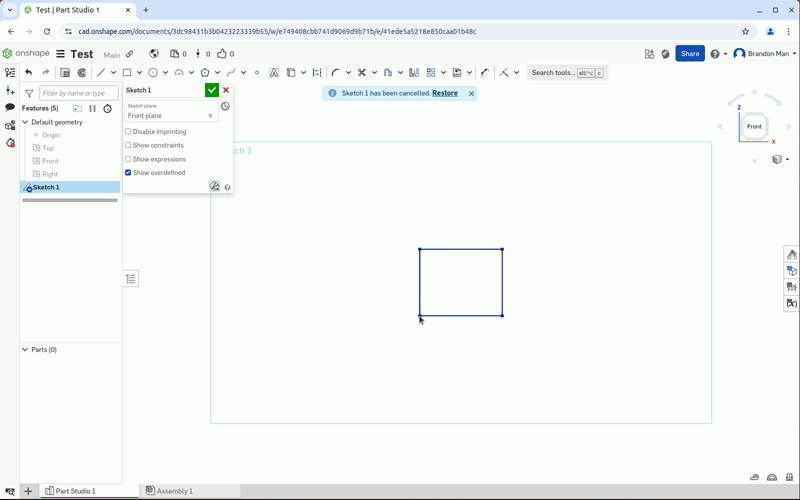
key(c)
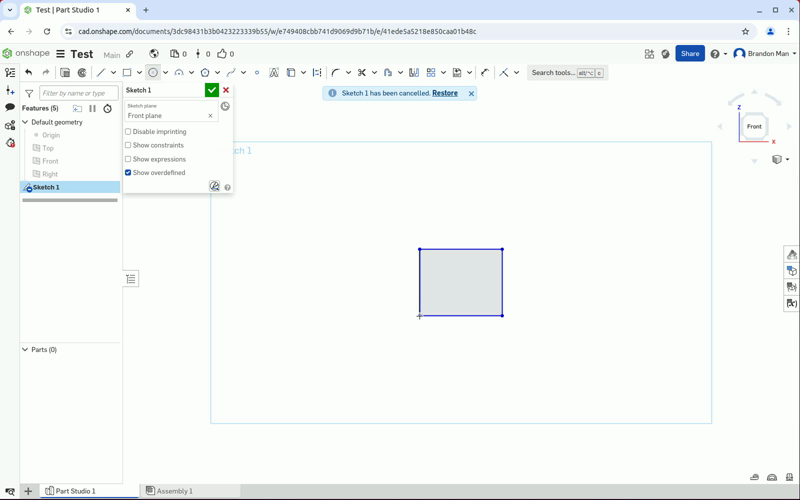
key_down(shift)
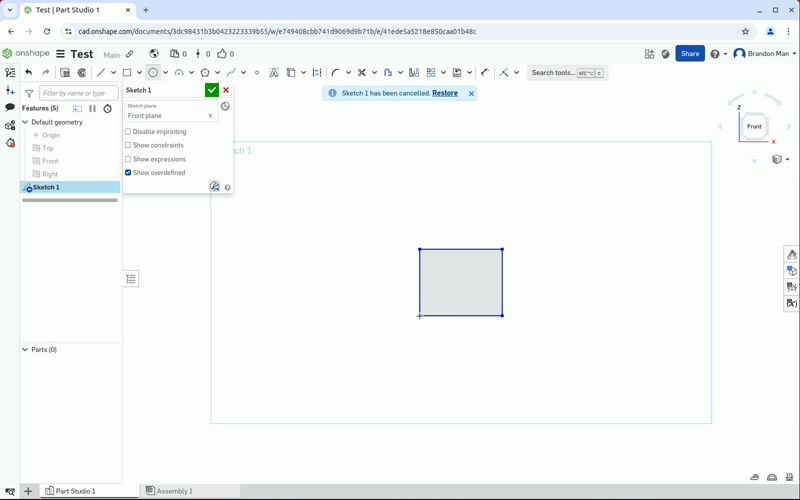
mouse_move(428, 307)
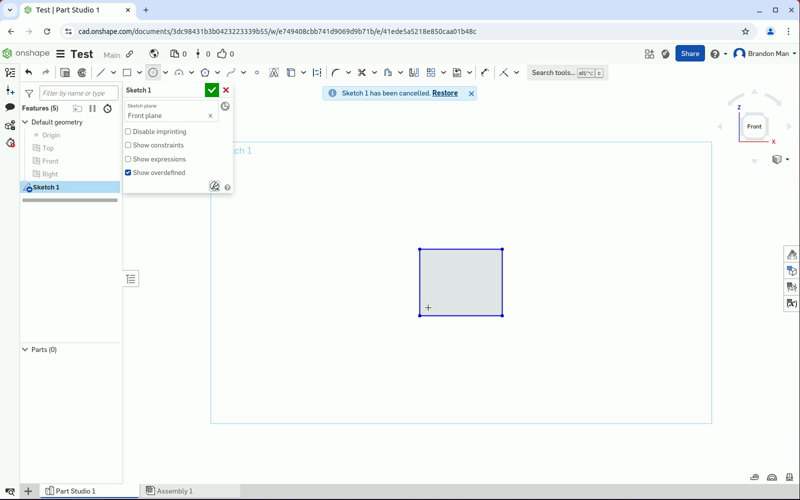
click(428, 307)
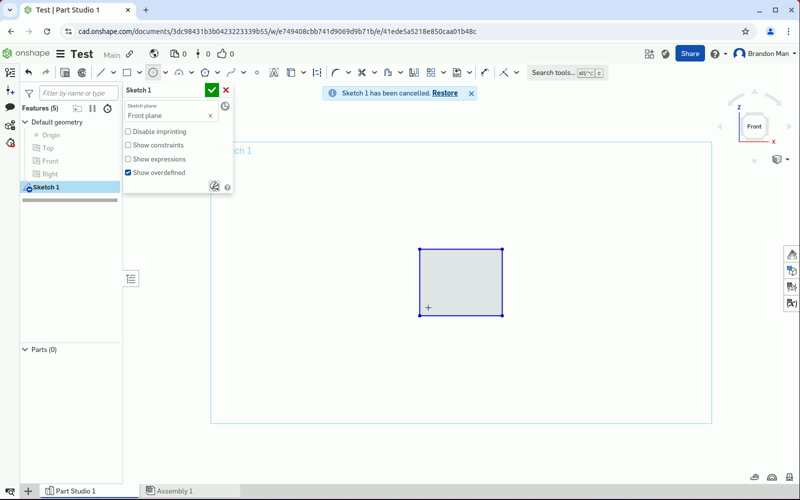
key_up(shift)
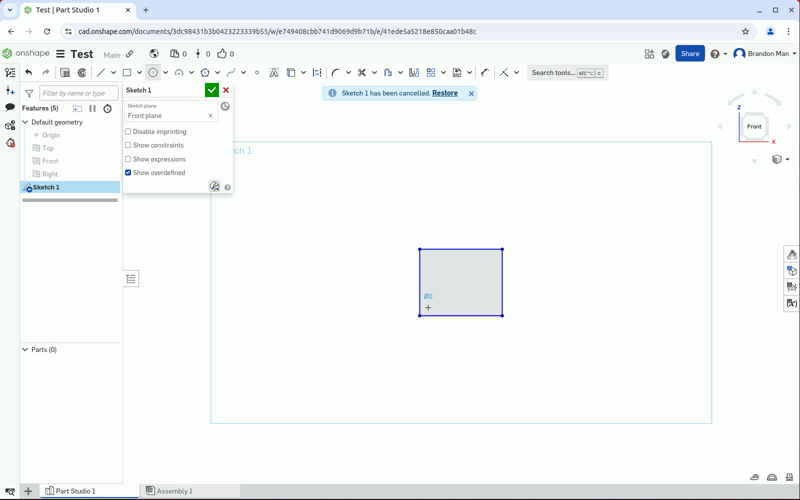
mouse_move(434, 307)
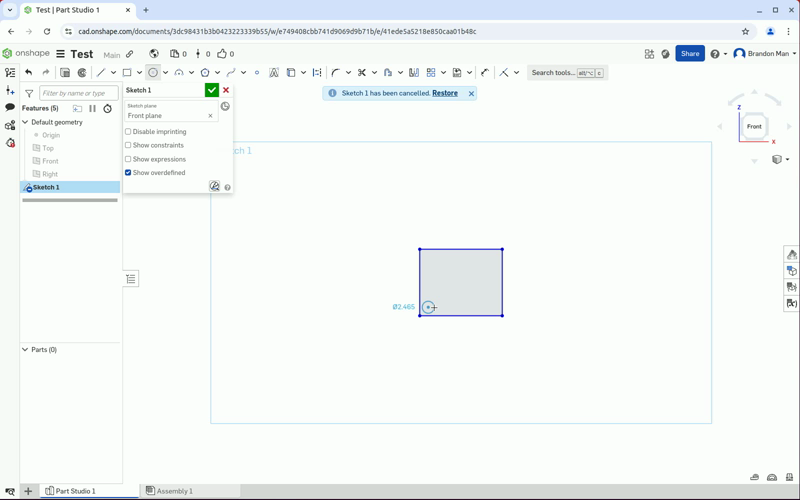
click(434, 307)
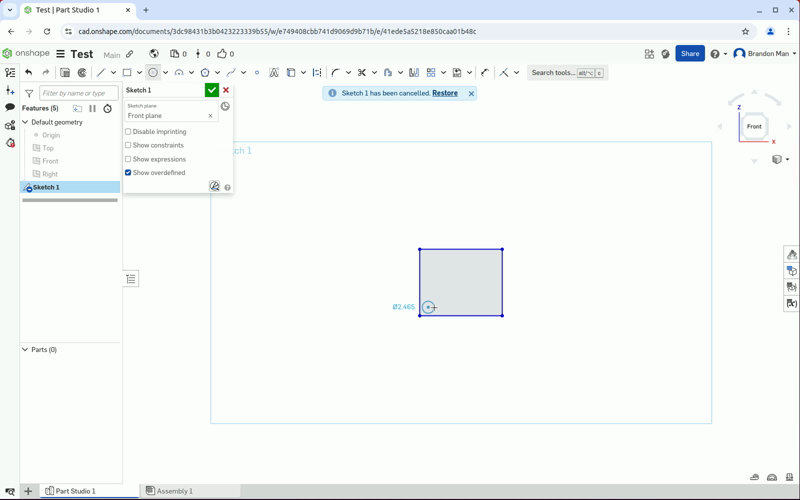
key(esc)
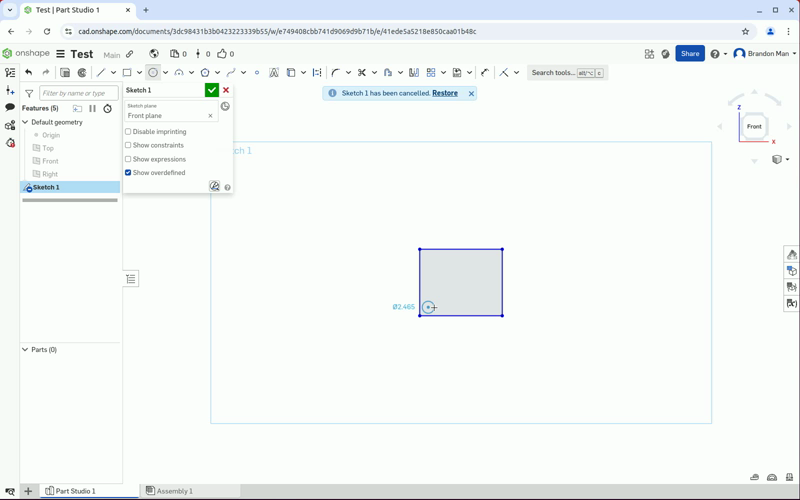
key(c)
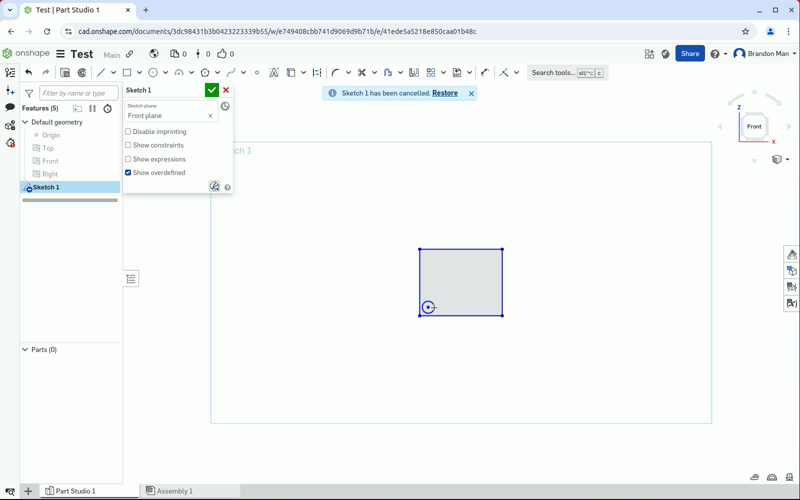
key_down(shift)
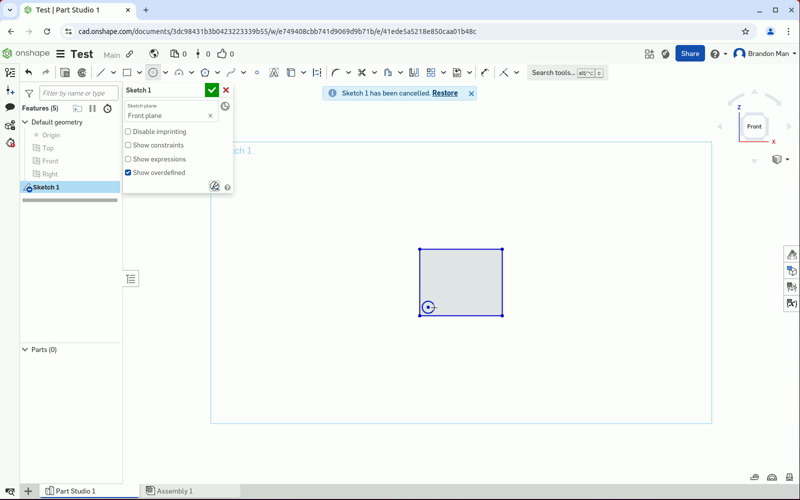
mouse_move(428, 257)
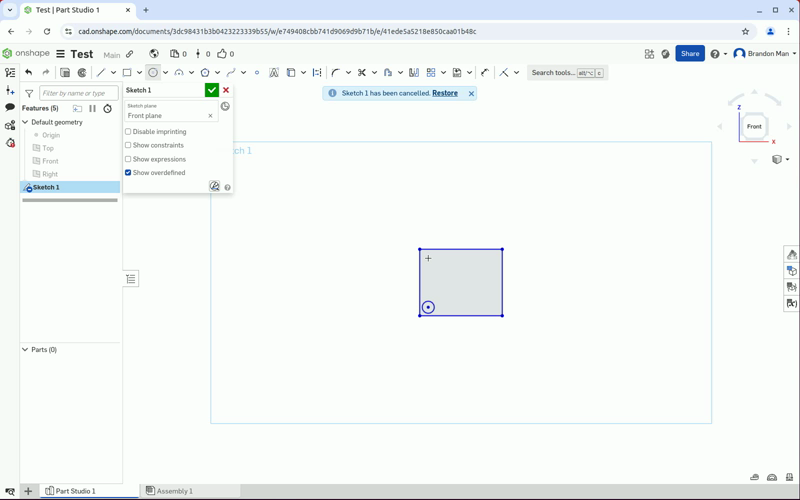
click(428, 257)
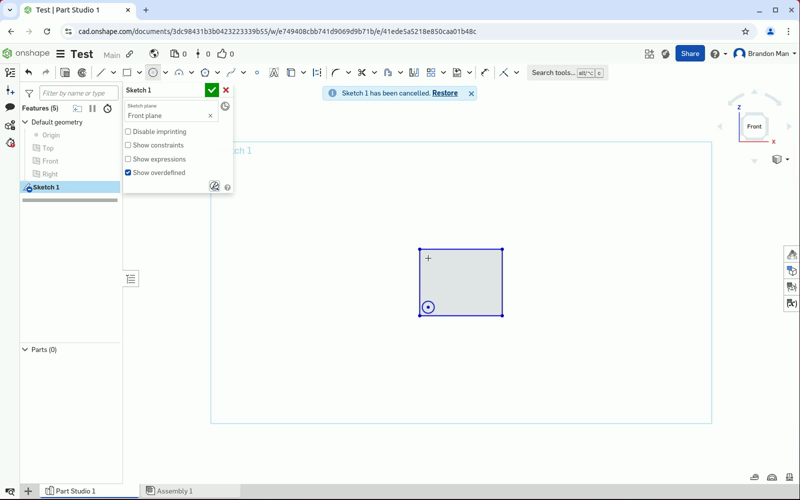
key_up(shift)
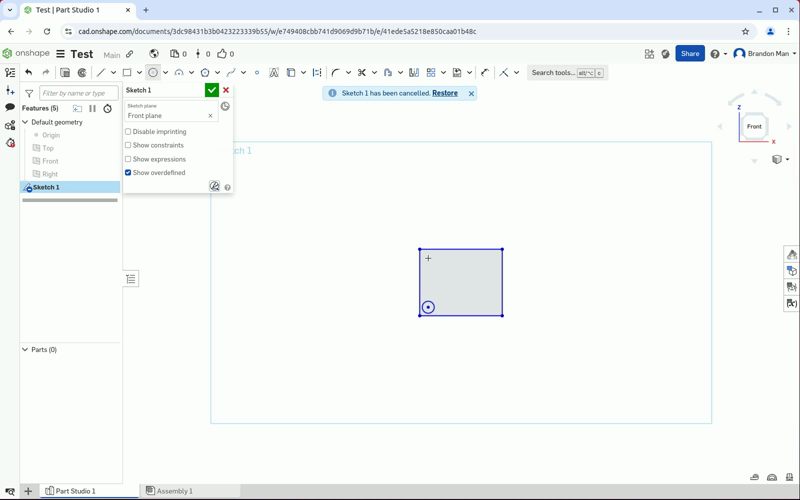
mouse_move(434, 257)
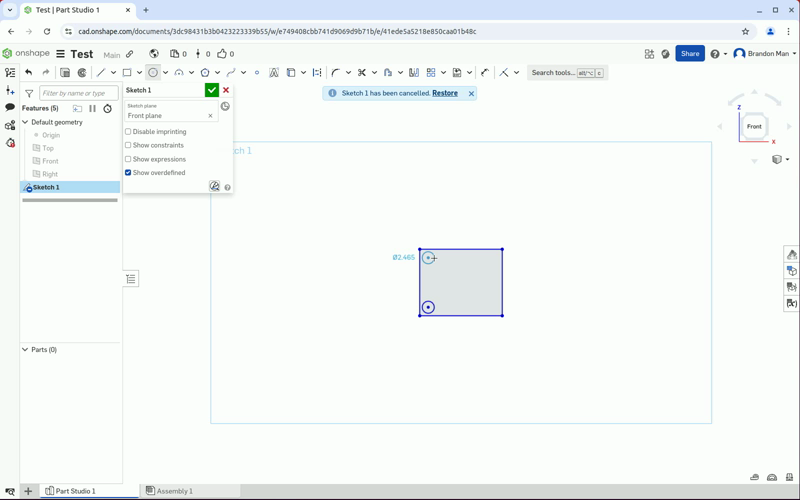
click(434, 257)
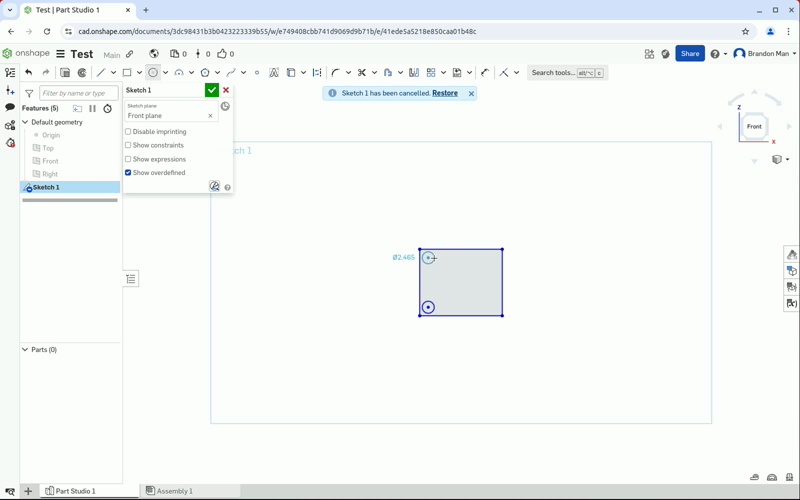
key(esc)
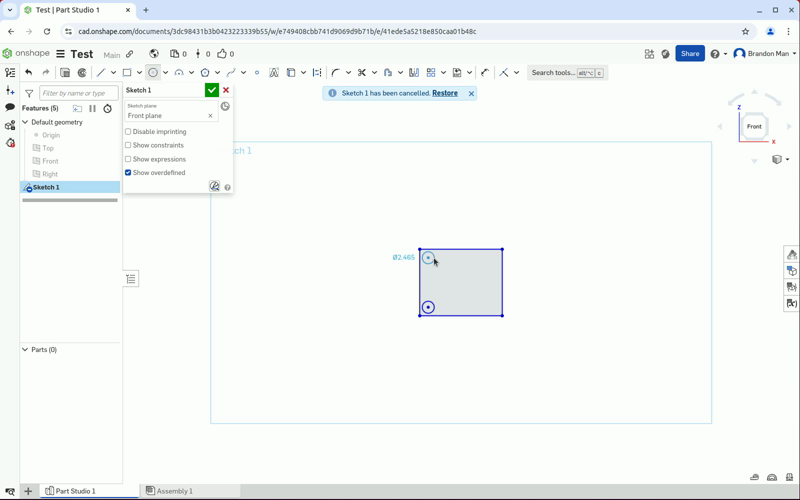
key(c)
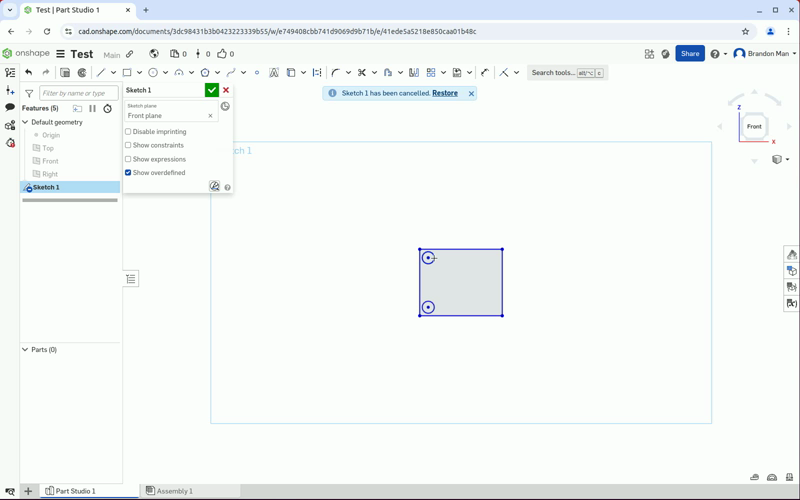
key_down(shift)
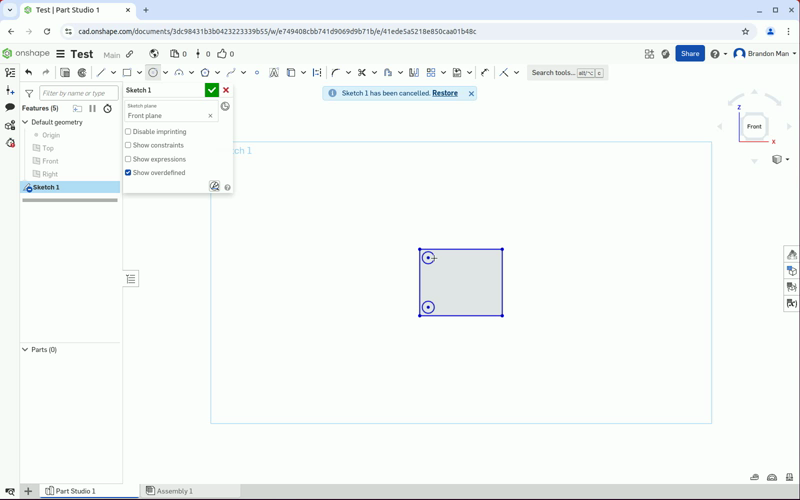
mouse_move(493, 307)
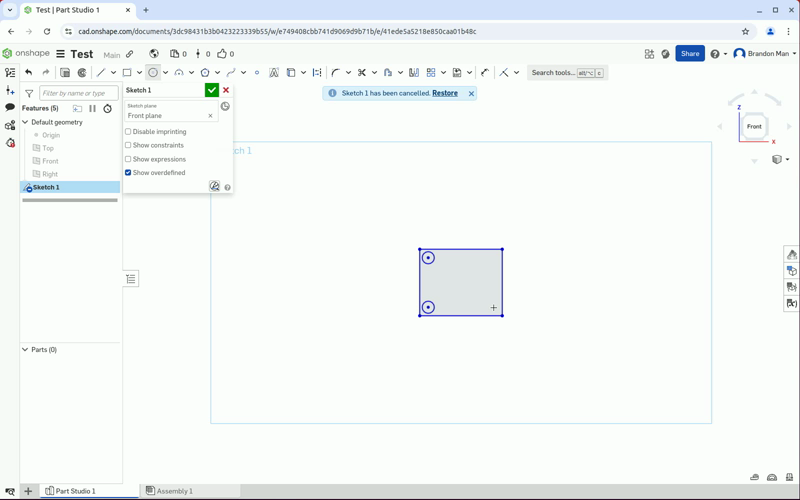
click(493, 307)
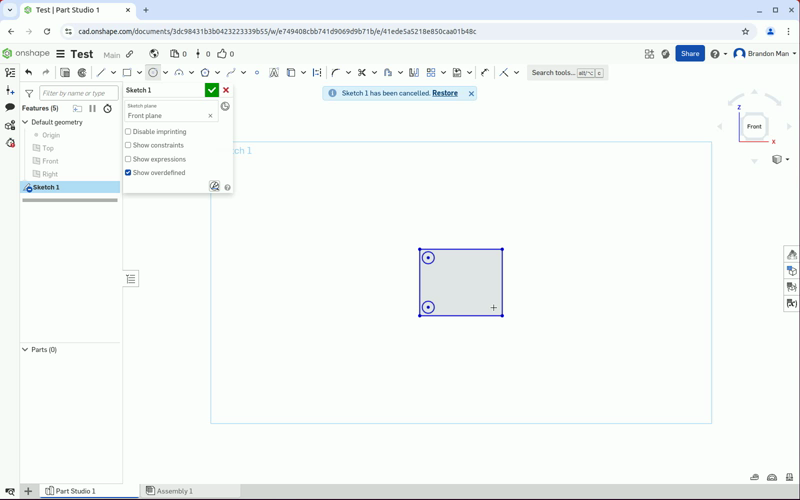
key_up(shift)
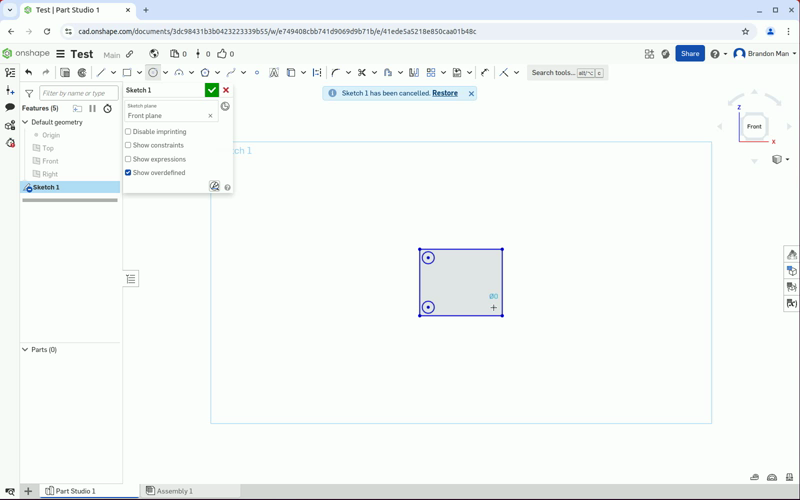
mouse_move(499, 307)
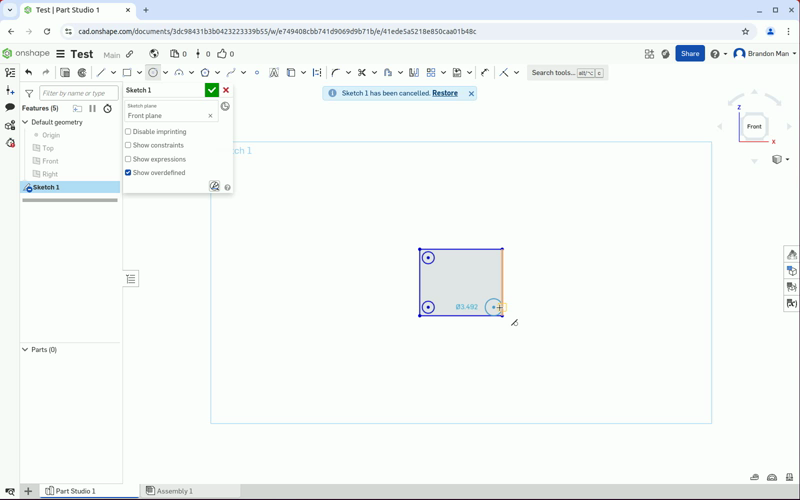
click(499, 307)
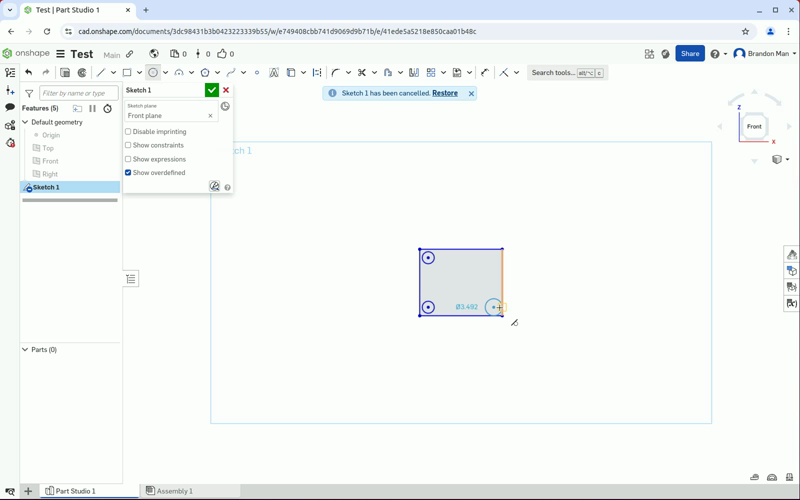
key(esc)
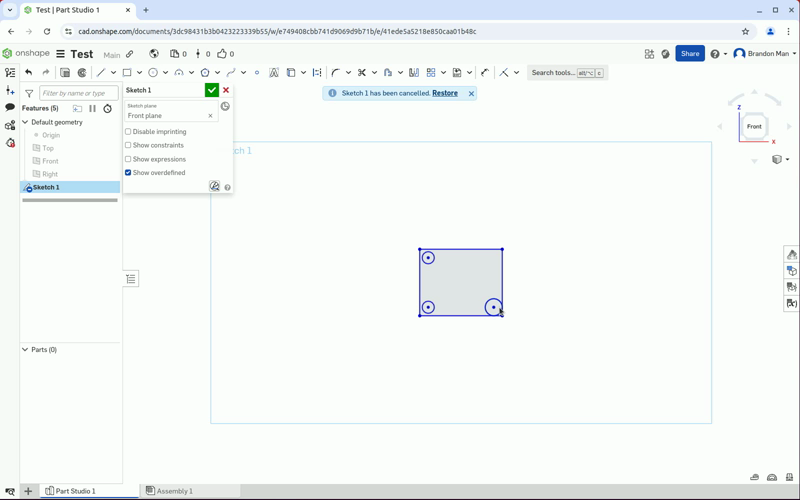
key(c)
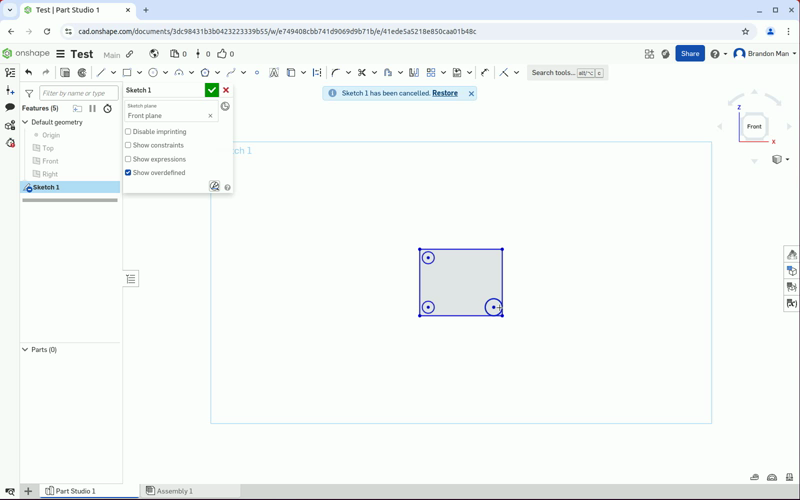
key_down(shift)
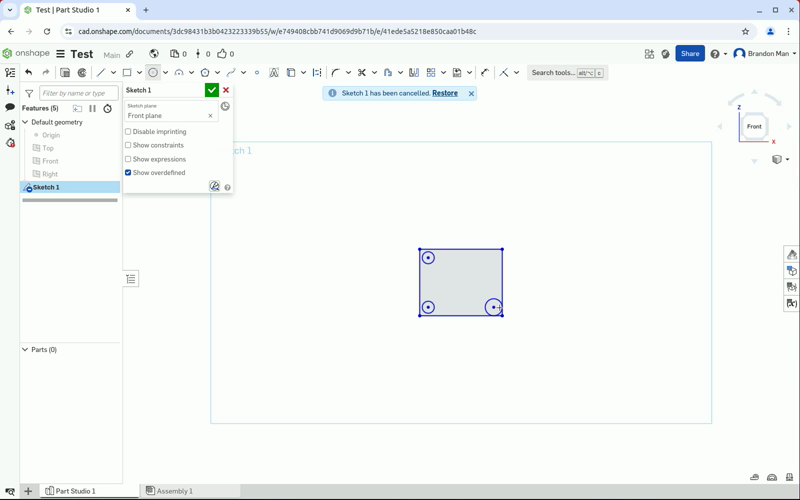
mouse_move(493, 257)
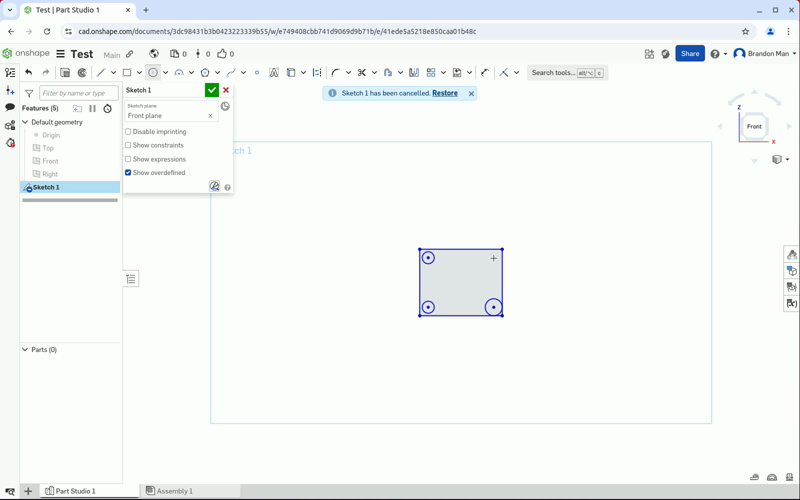
click(493, 257)
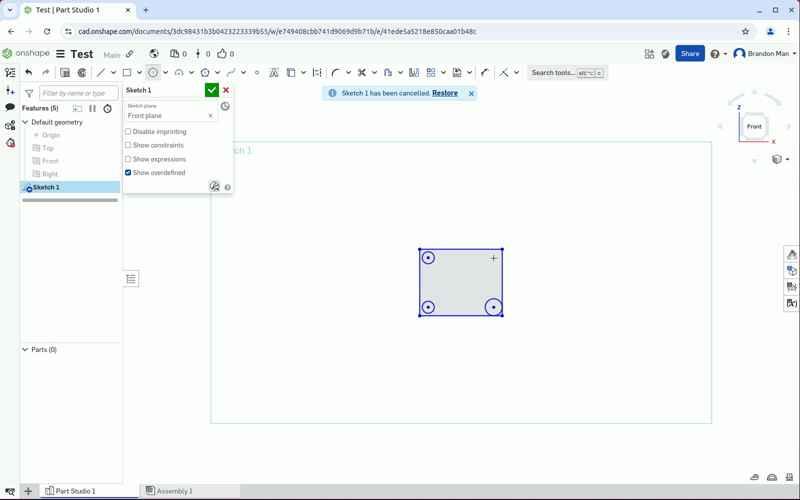
key_up(shift)
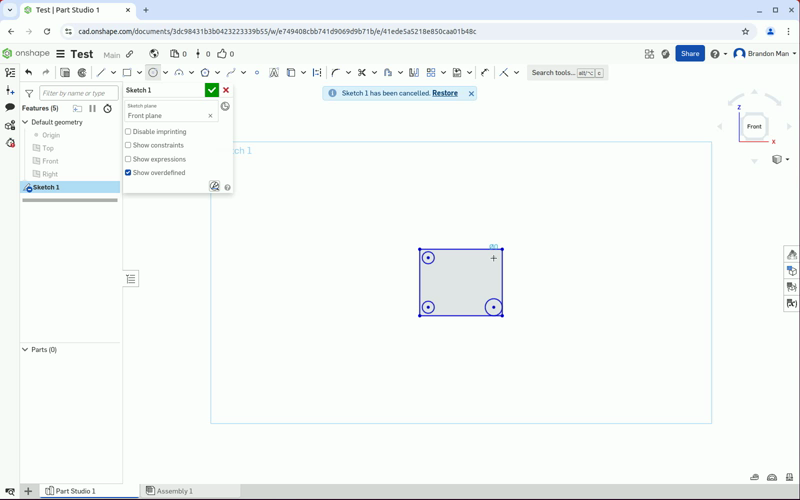
mouse_move(499, 257)
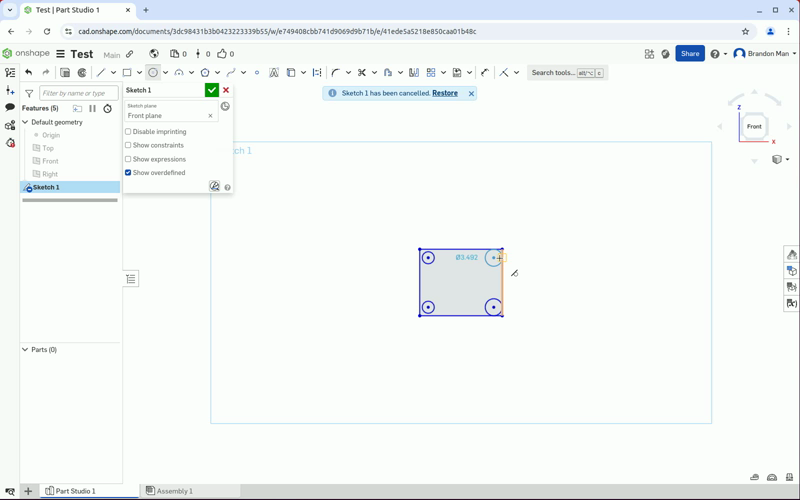
click(499, 257)
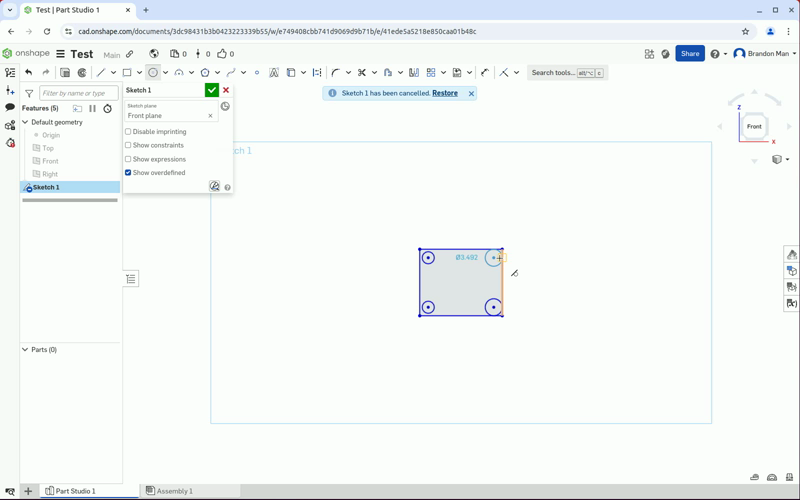
key(esc)
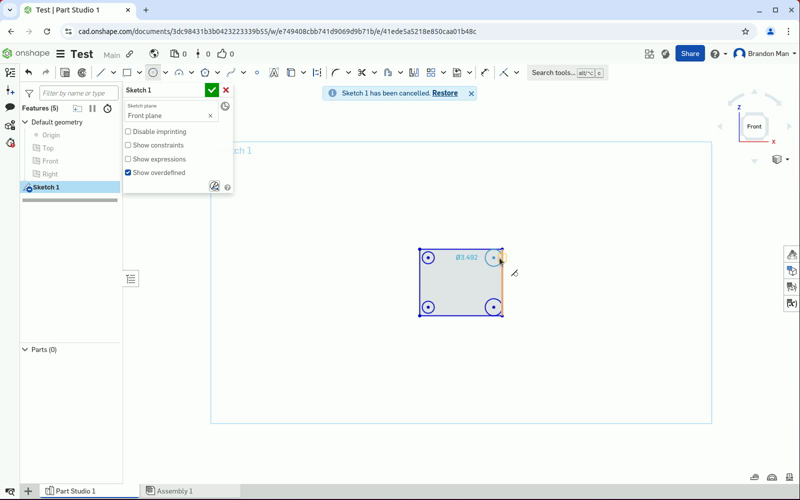
mouse_move(462, 305)
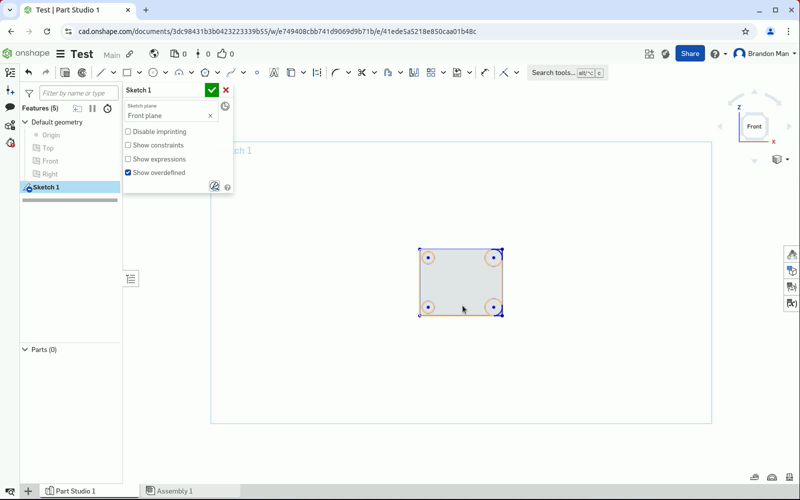
click(462, 305)
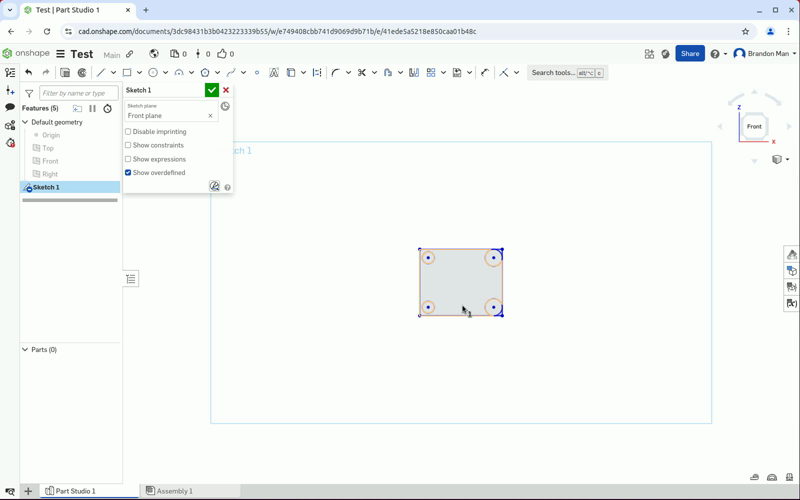
mouse_move(73, 352)
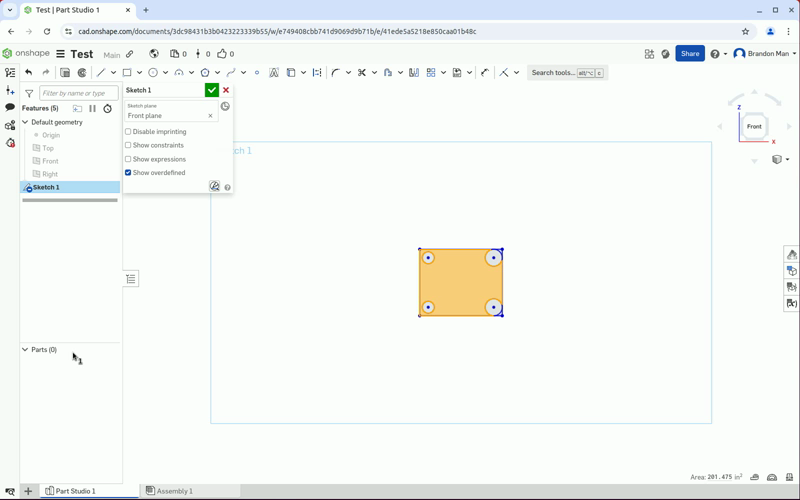
key(shift+y)
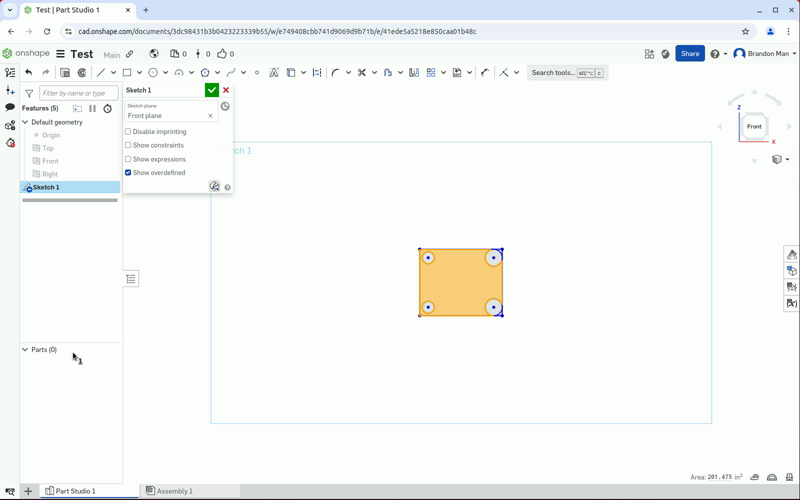
key(shift+e)
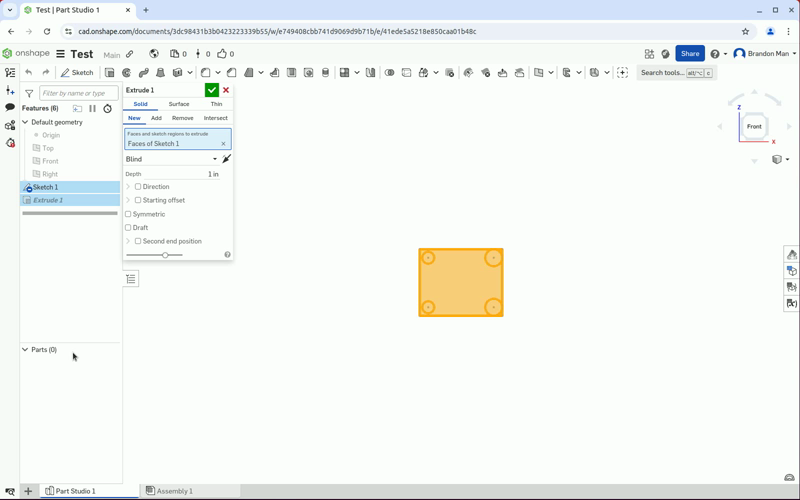
mouse_move(143, 106)
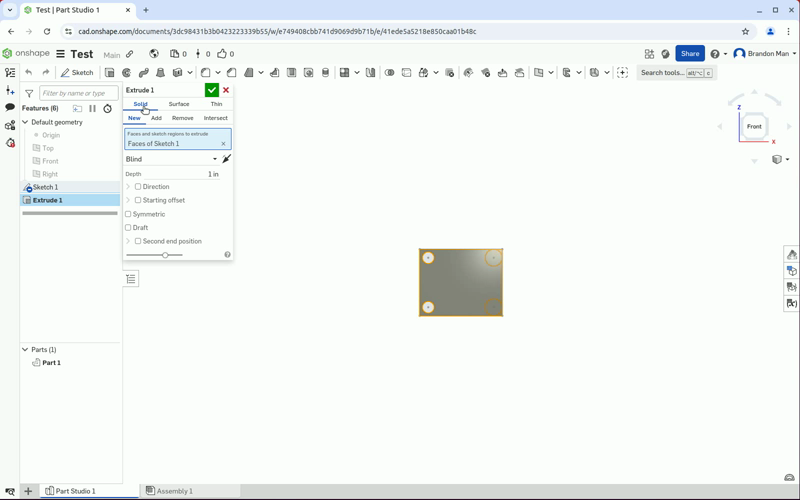
click(143, 106)
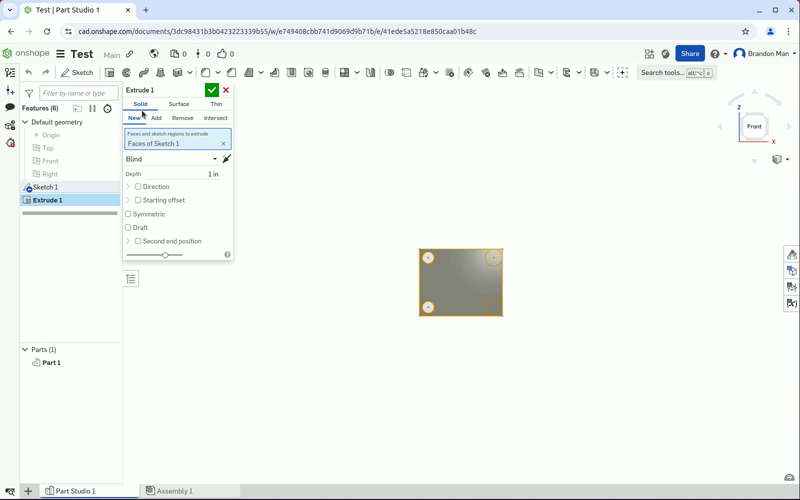
mouse_move(137, 120)
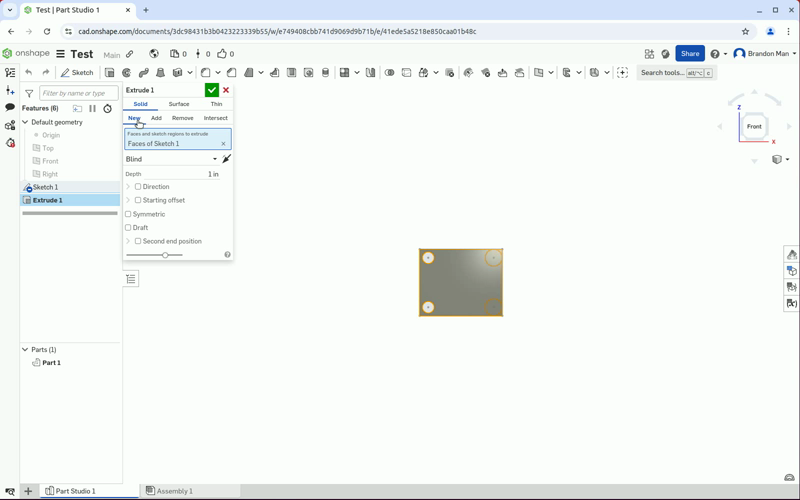
click(137, 120)
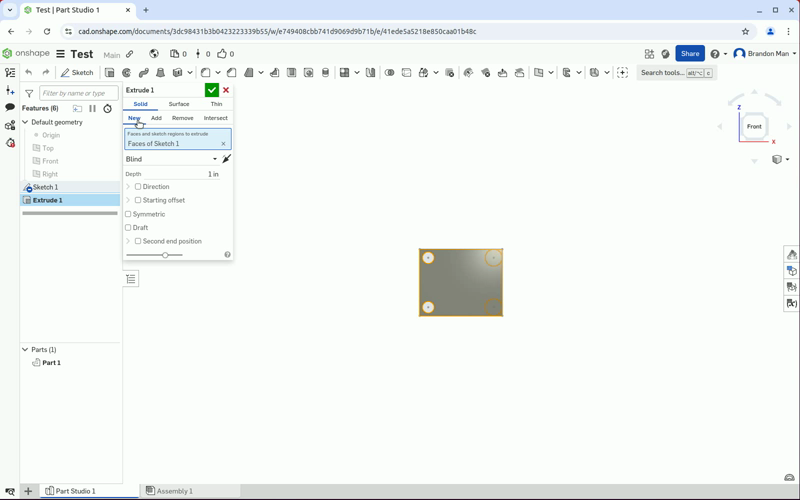
key(tab, 4)
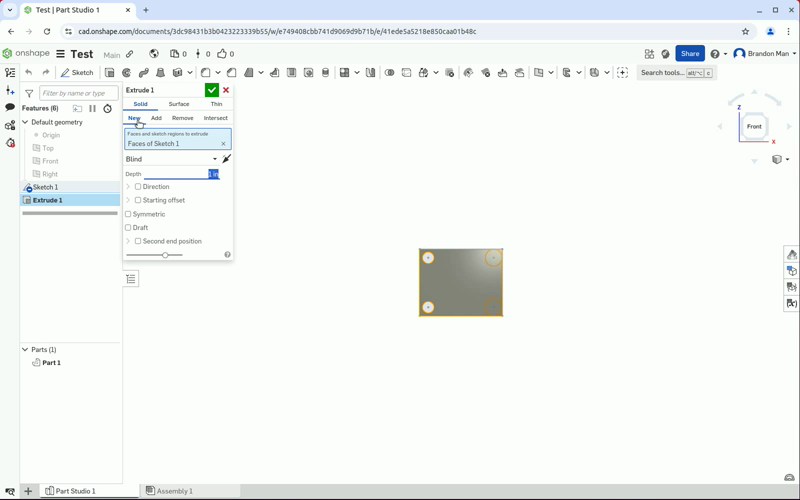
text(4.574)
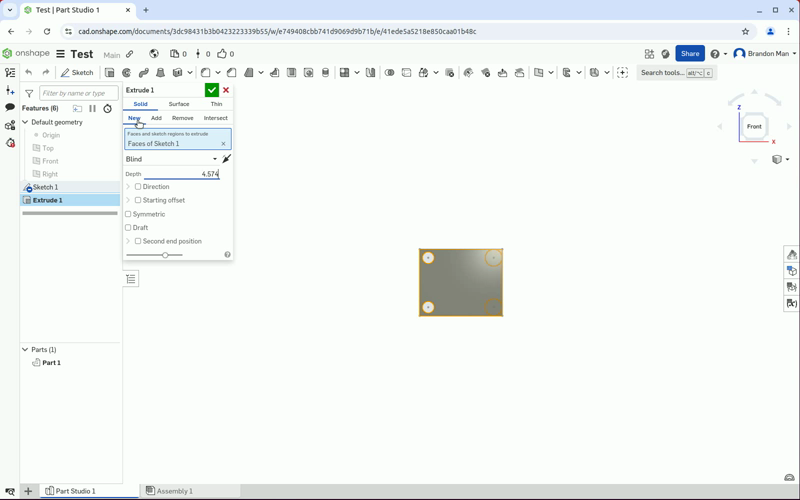
key(enter)
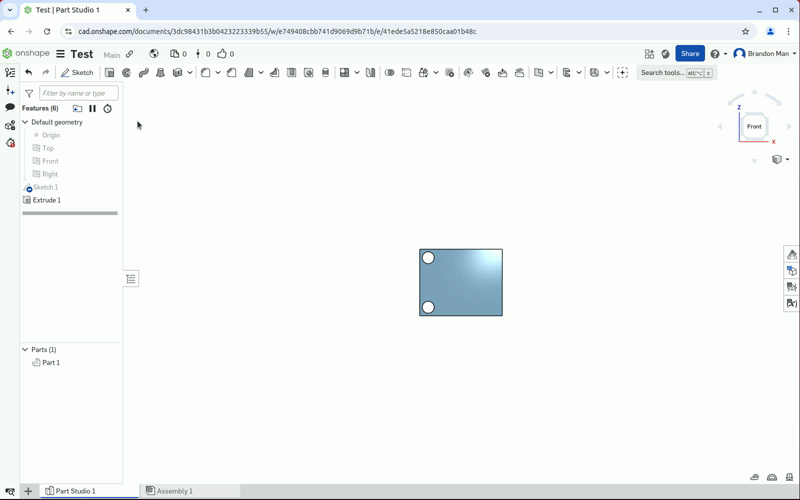
key(shift+h)
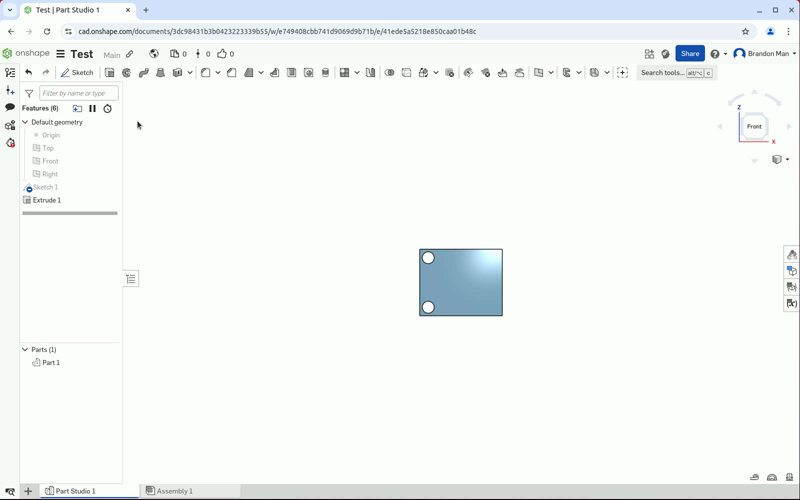
key(shift+h)
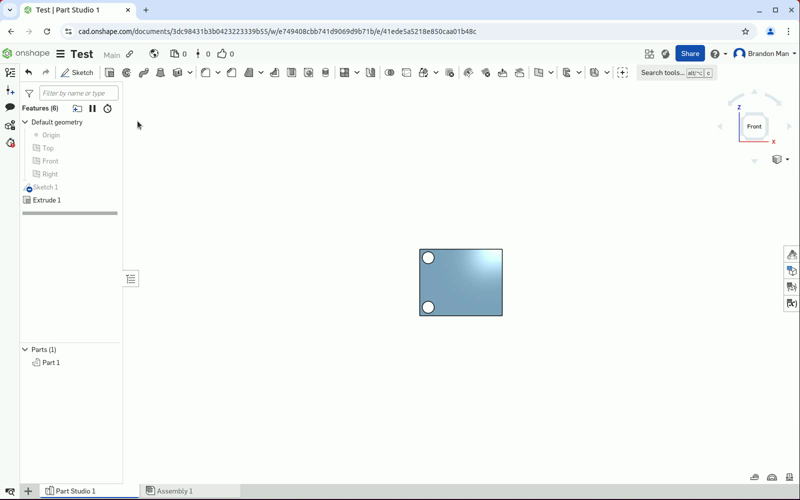
mouse_move(73, 189)
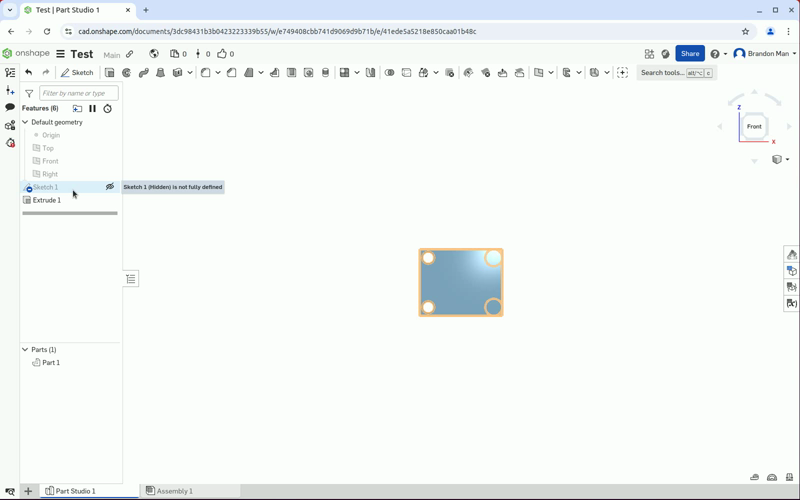
click(73, 189)
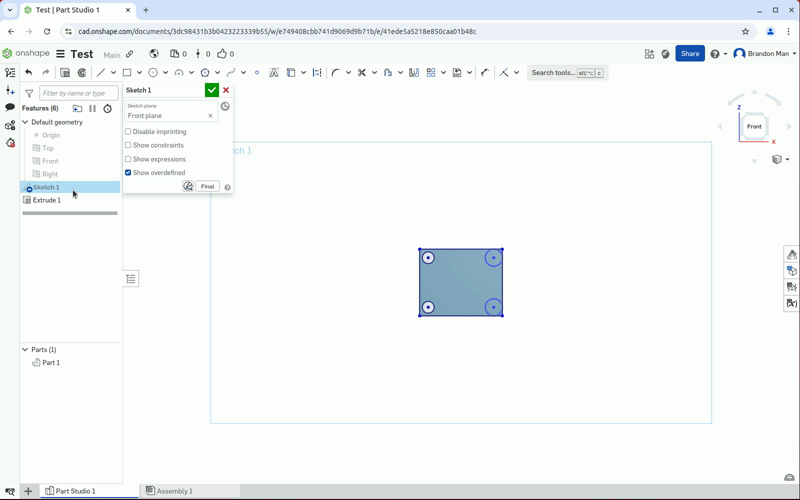
mouse_move(229, 92)
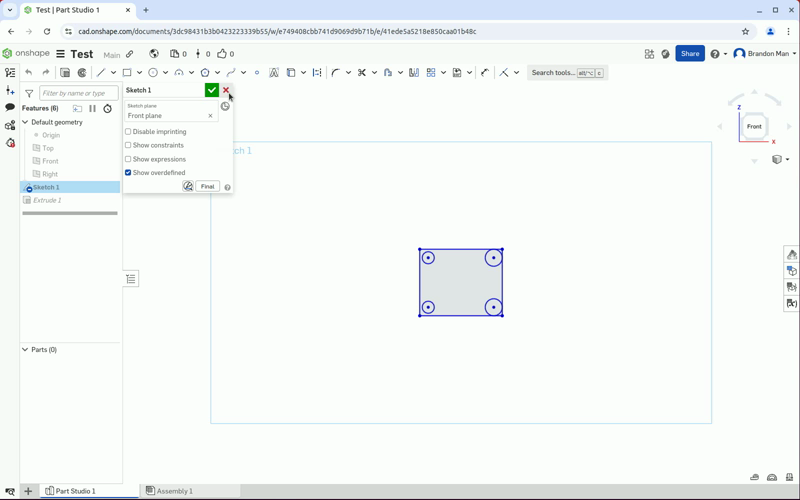
click(229, 92)
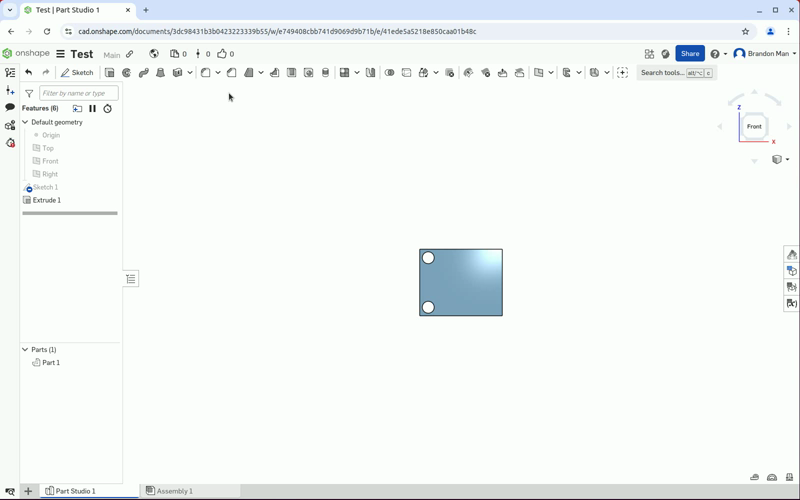
mouse_move(541, 75)
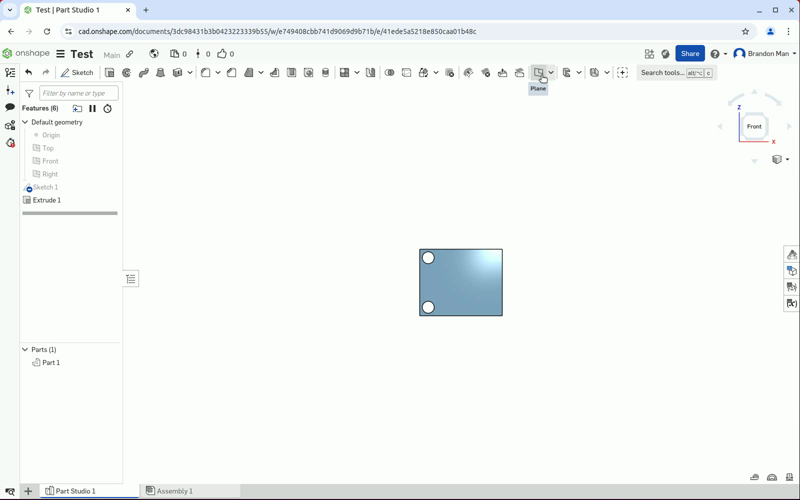
click(541, 75)
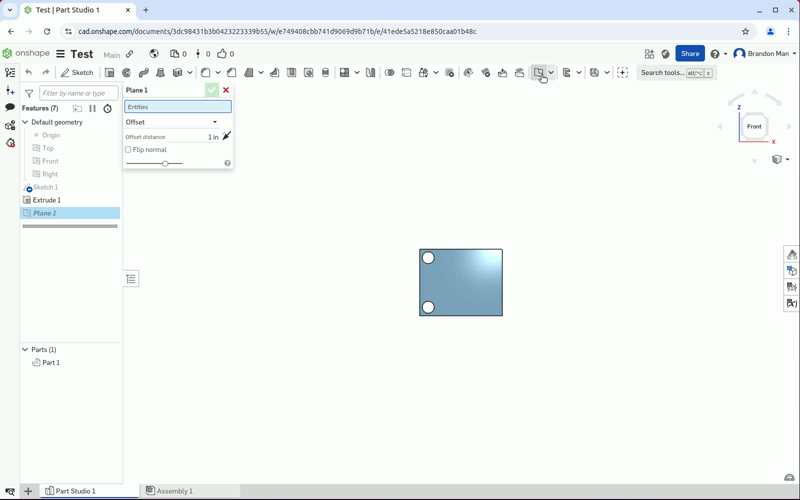
mouse_move(73, 163)
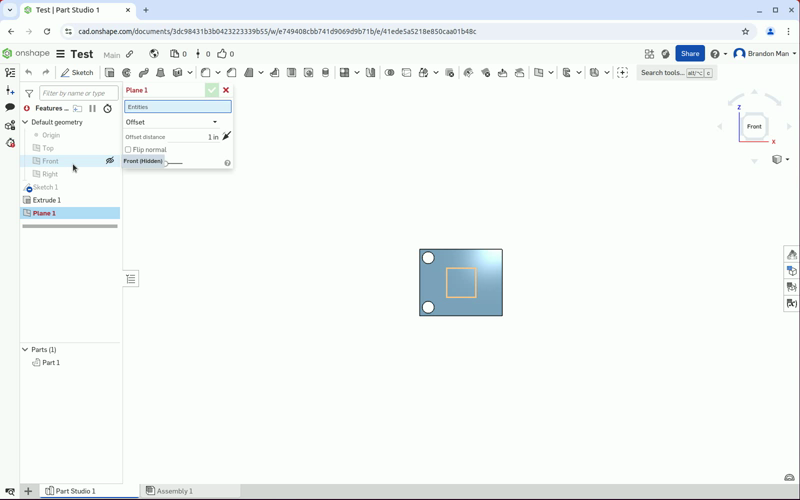
click(73, 163)
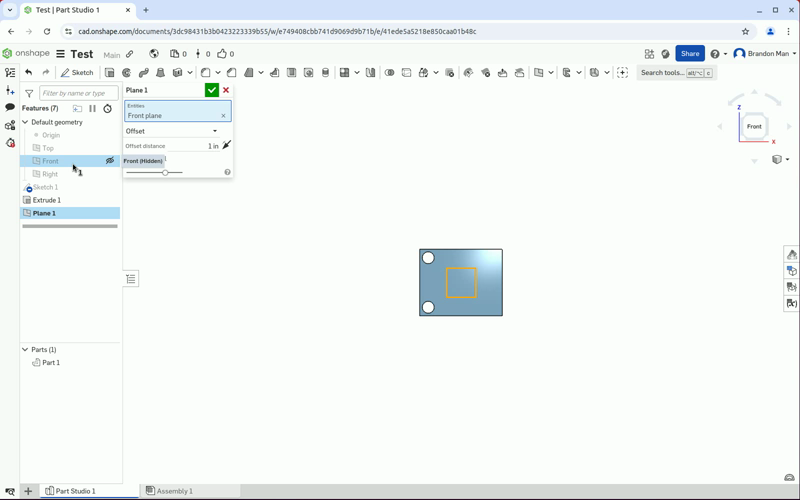
key(tab, 2)
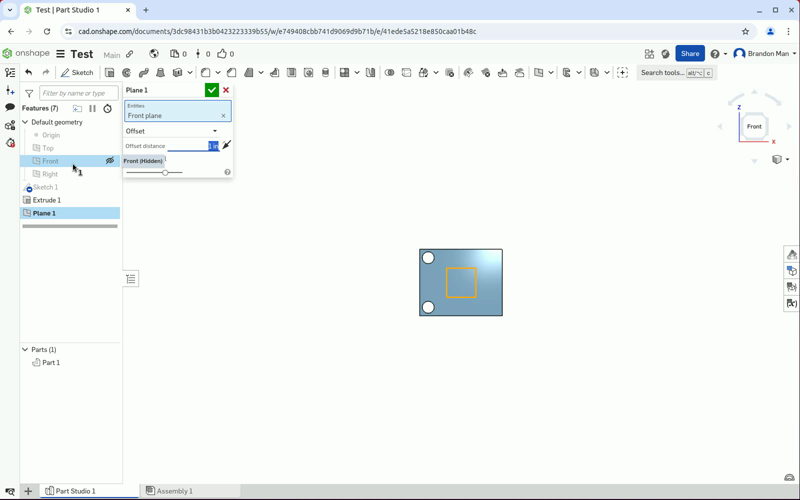
text(4.56)
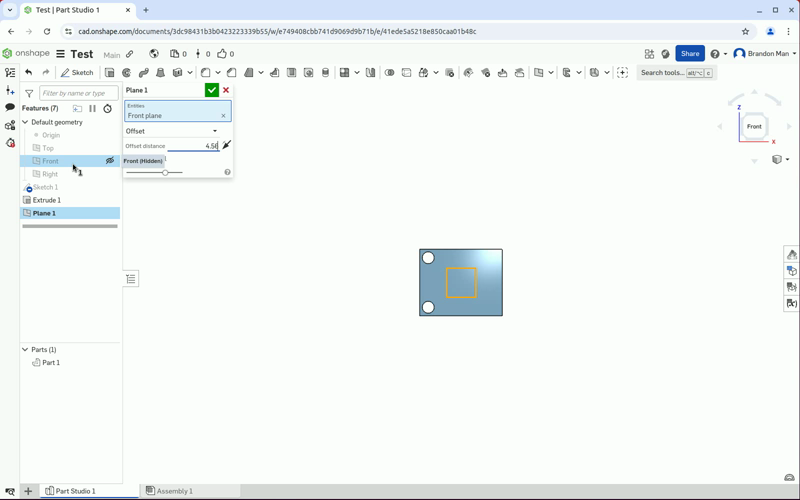
key(enter, 2)
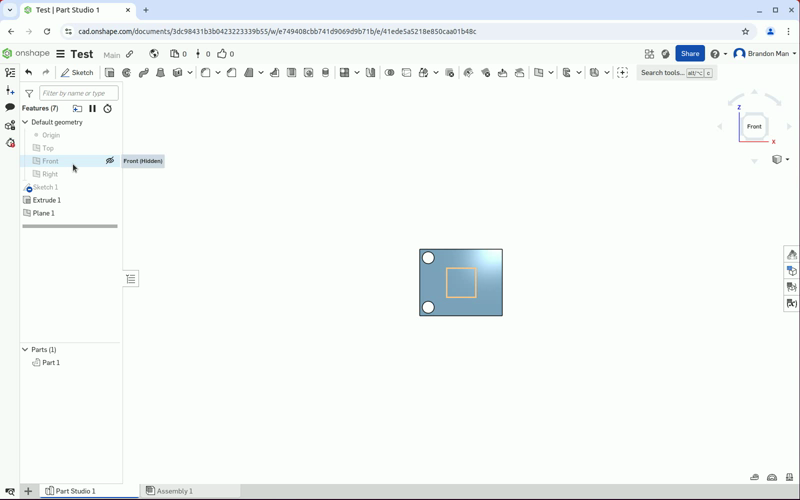
key(shift+s)
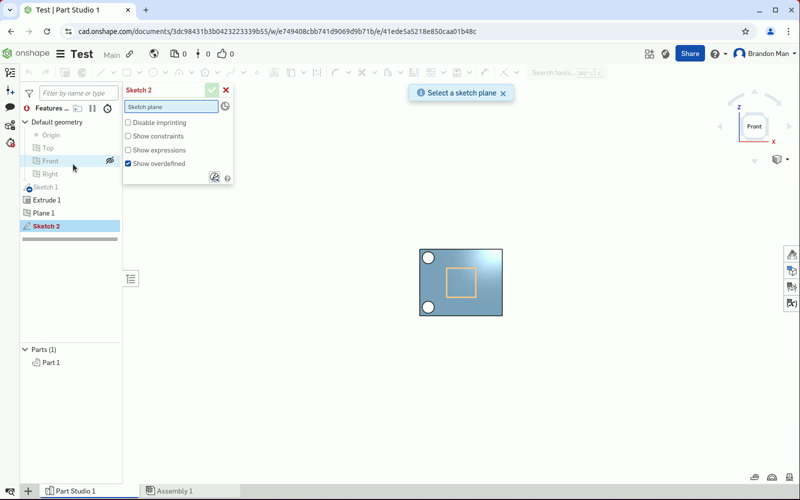
mouse_move(73, 215)
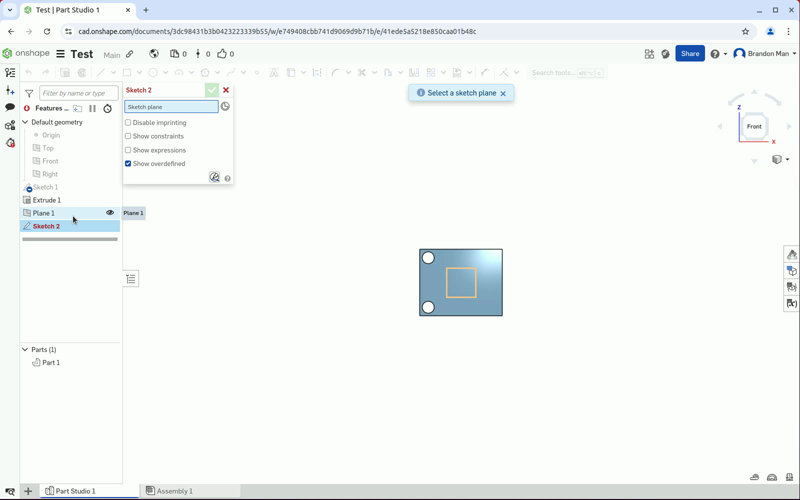
click(73, 215)
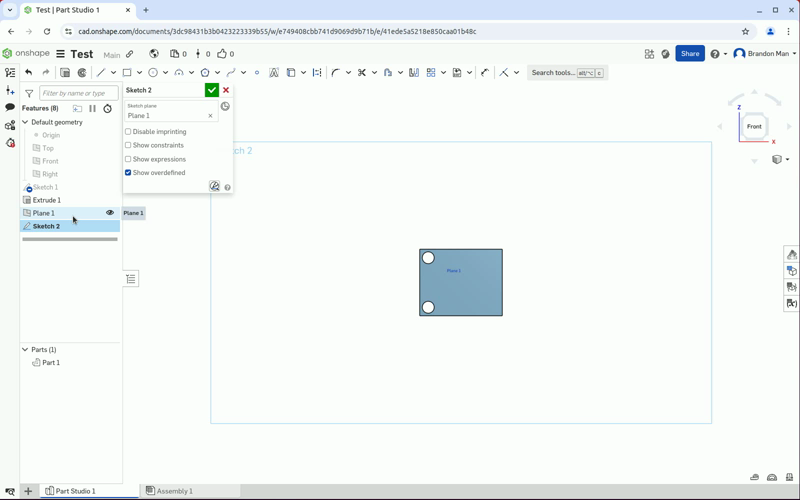
mouse_move(73, 352)
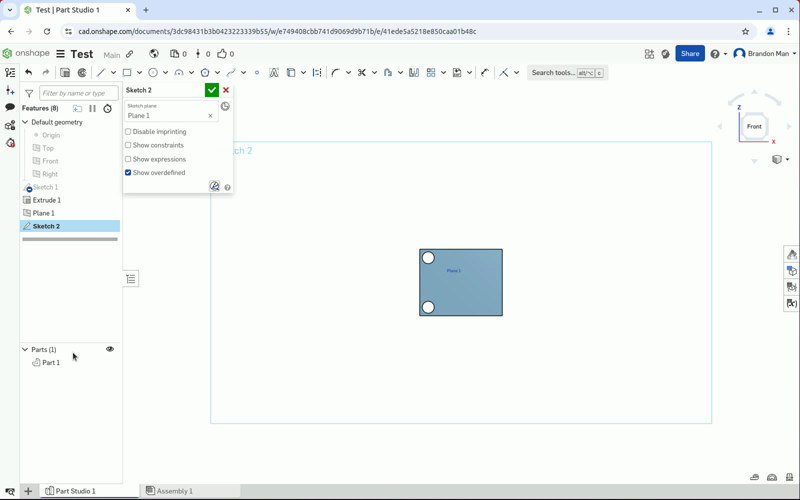
key(y)
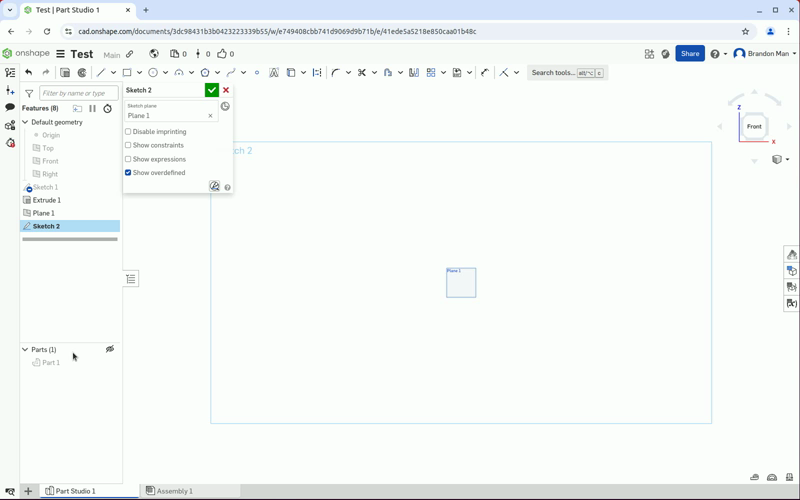
key(c)
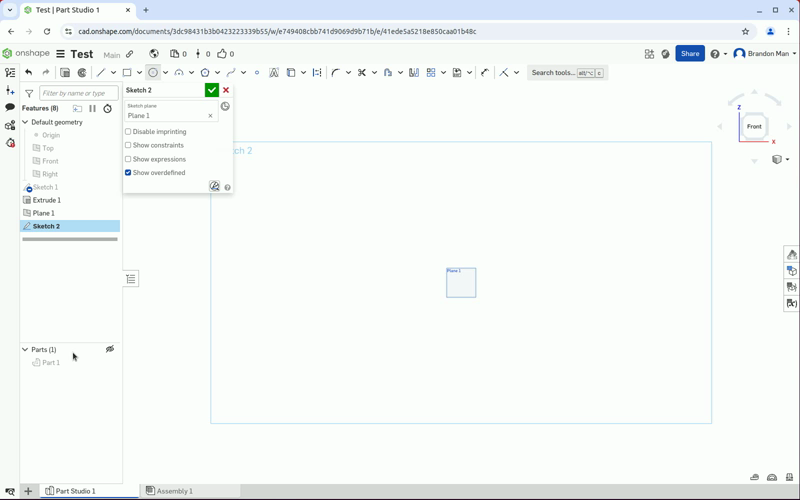
key_down(shift)
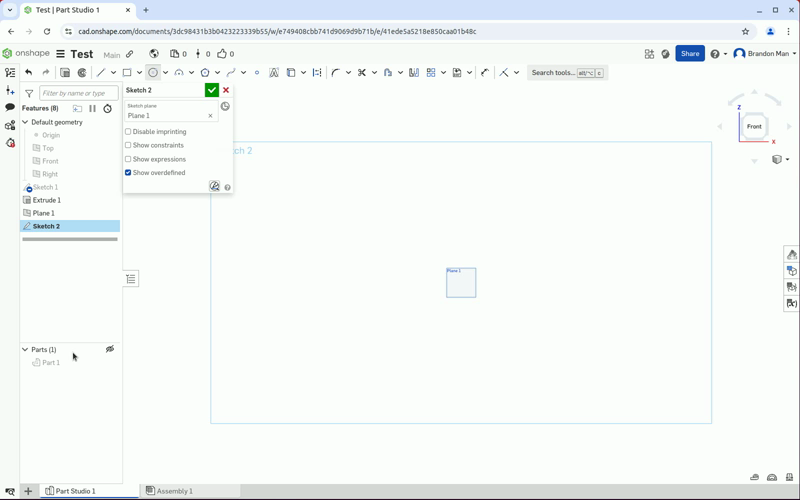
mouse_move(461, 282)
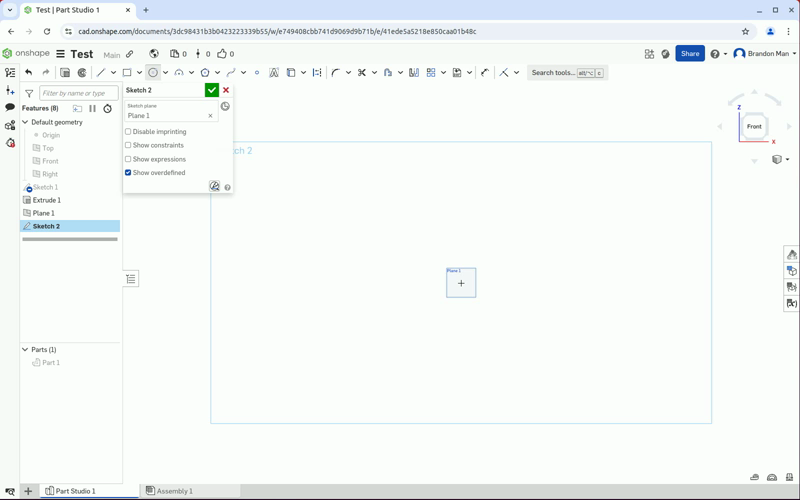
click(461, 282)
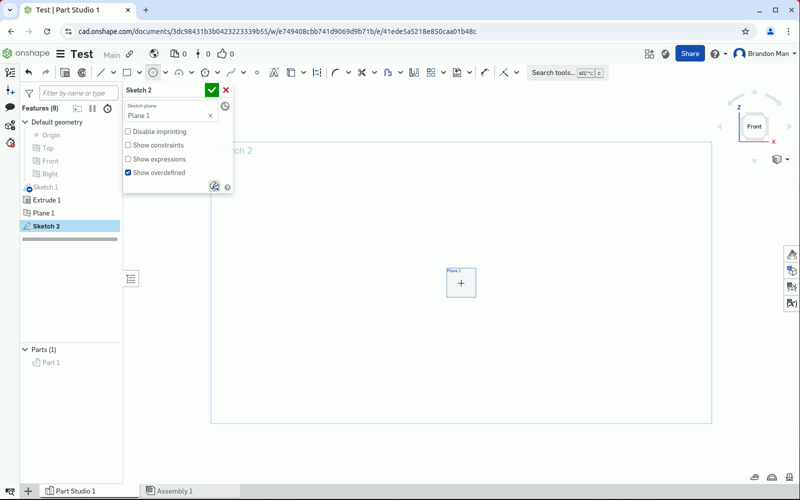
key_up(shift)
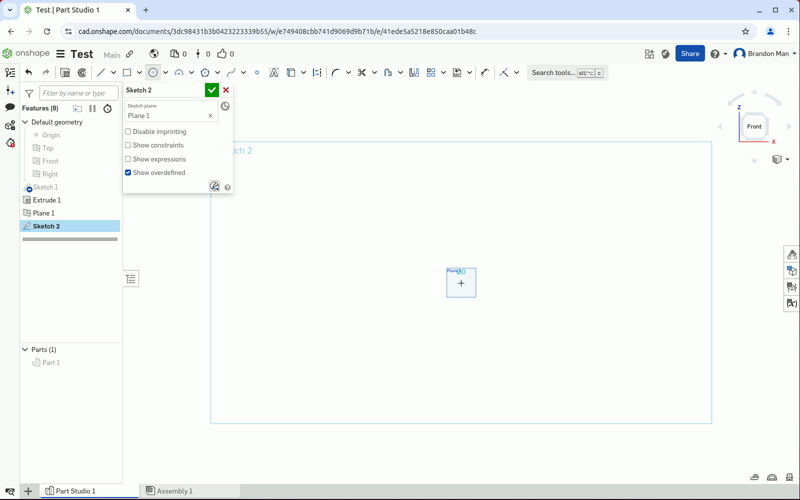
mouse_move(490, 282)
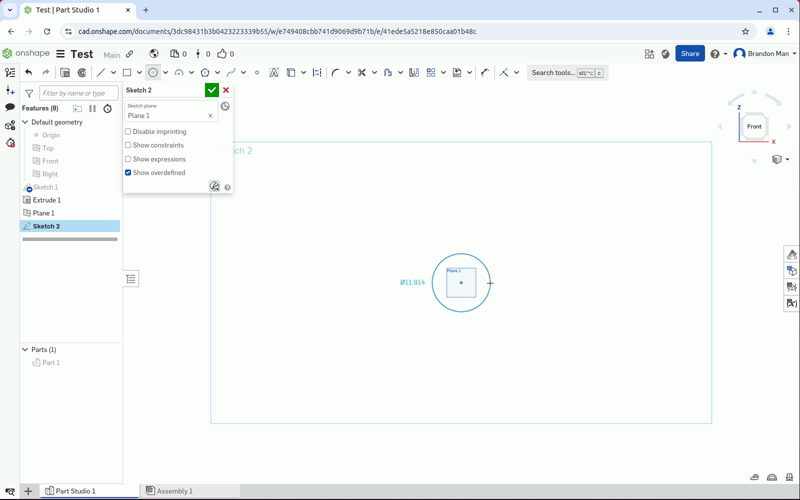
click(490, 282)
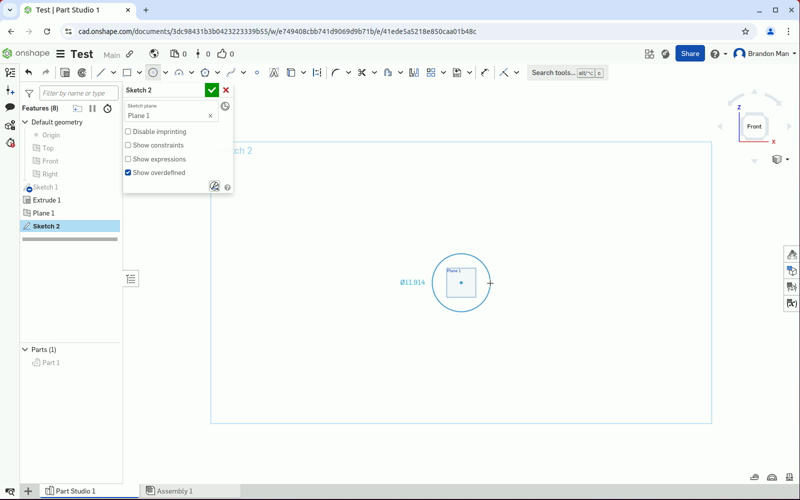
key(esc)
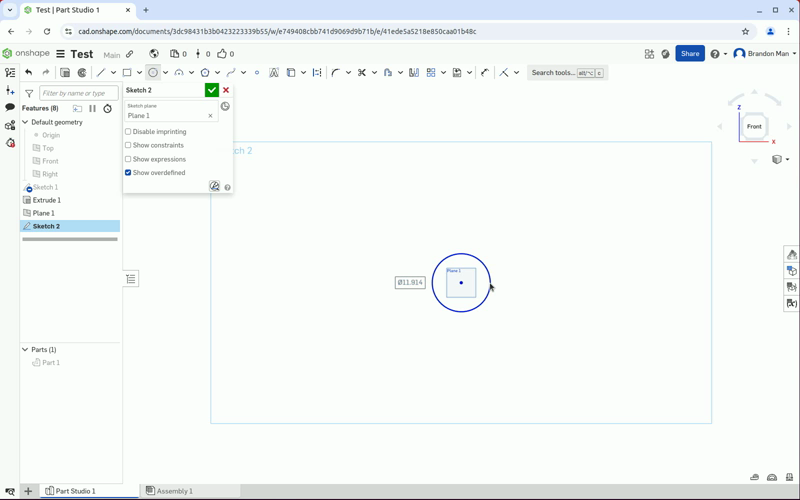
mouse_move(457, 284)
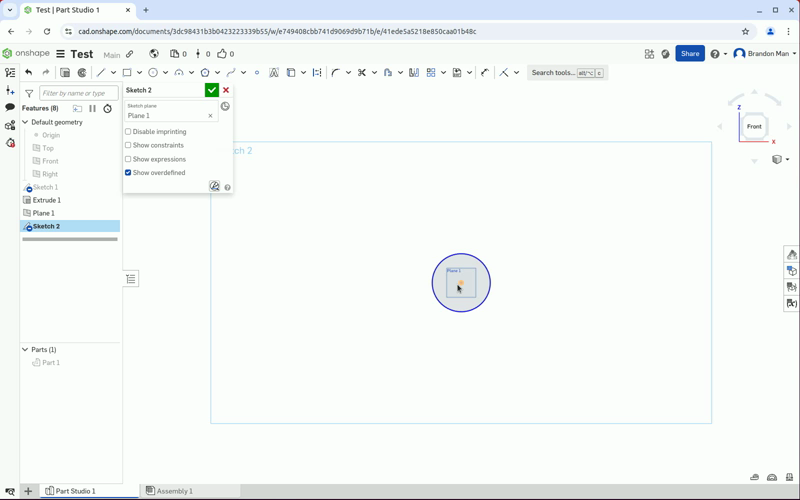
click(457, 284)
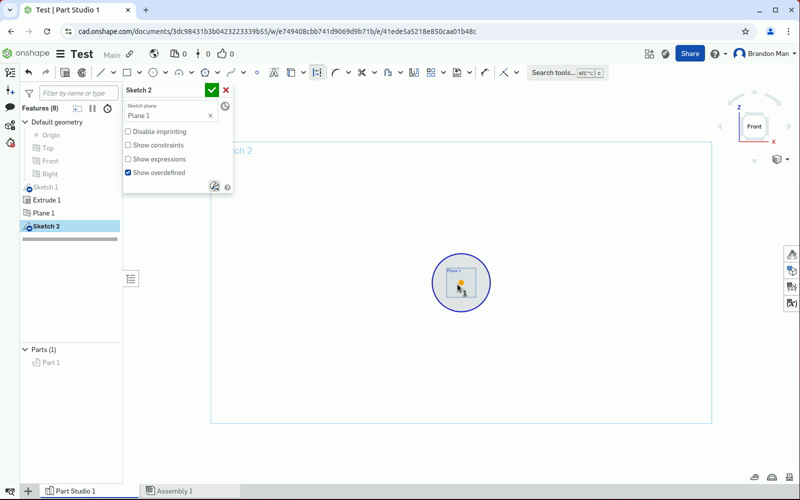
mouse_move(73, 352)
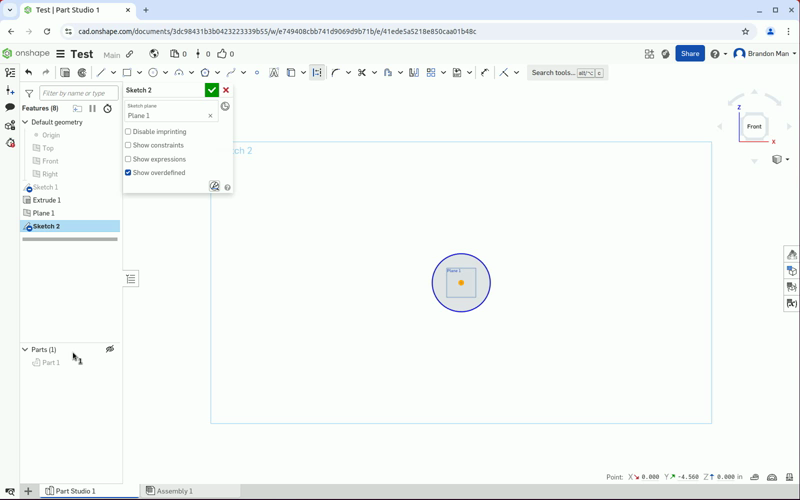
key(shift+y)
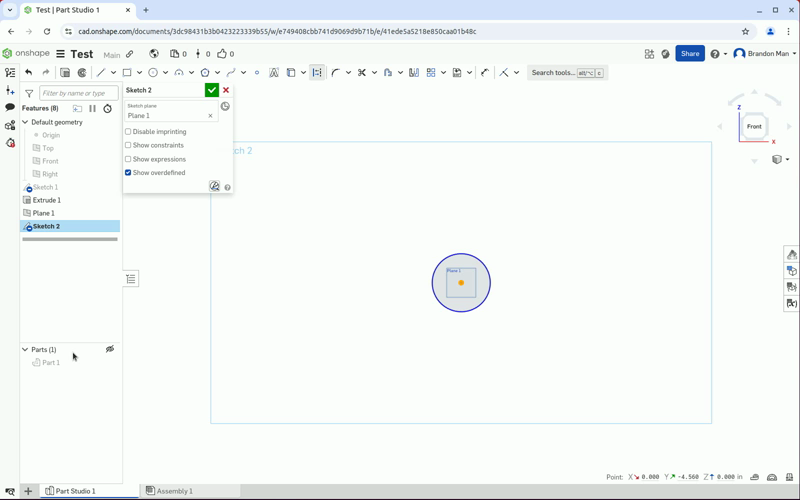
key(shift+e)
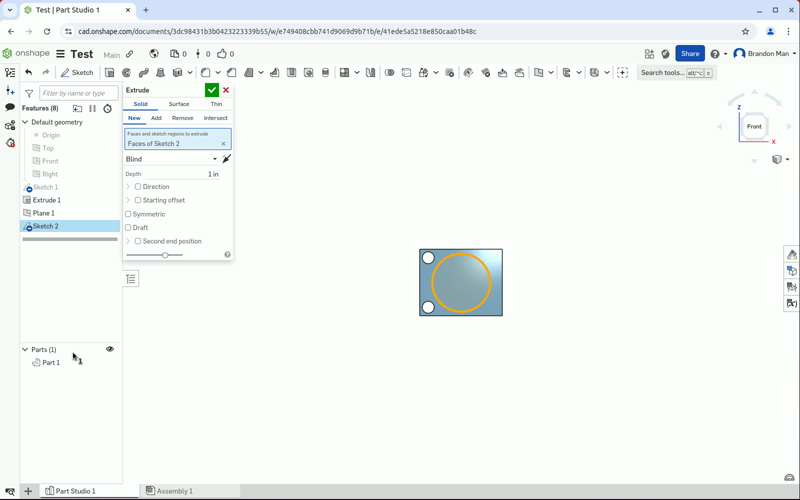
mouse_move(143, 106)
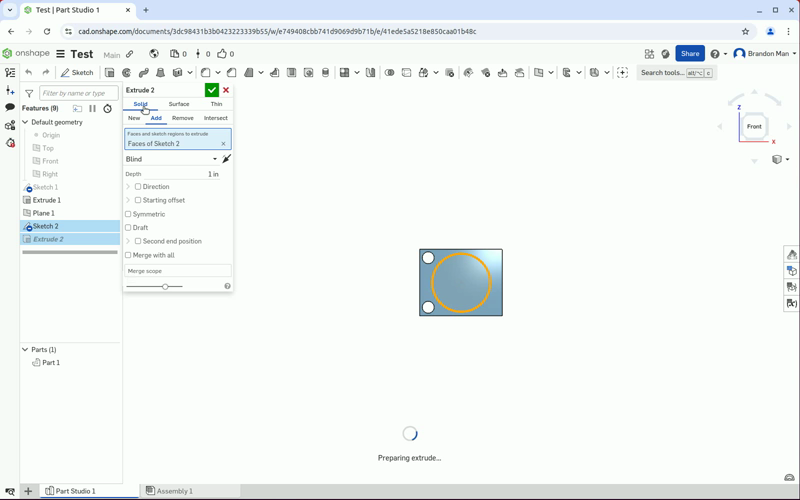
click(143, 106)
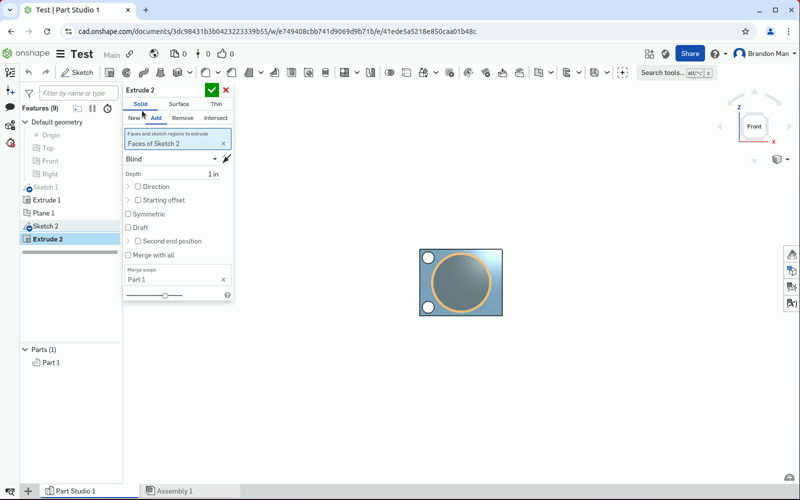
mouse_move(137, 120)
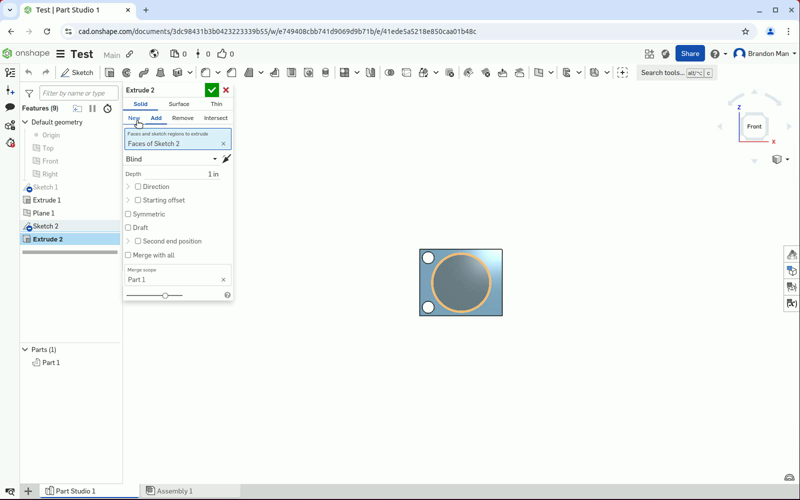
click(137, 120)
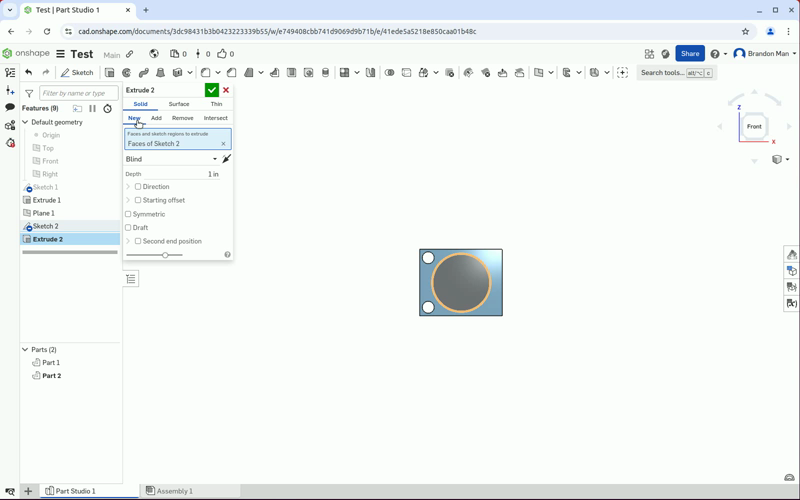
key(tab, 4)
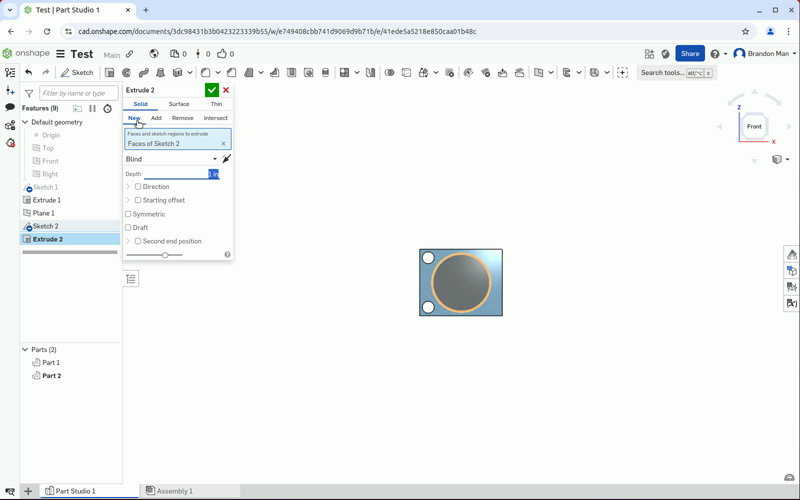
text(13.961)
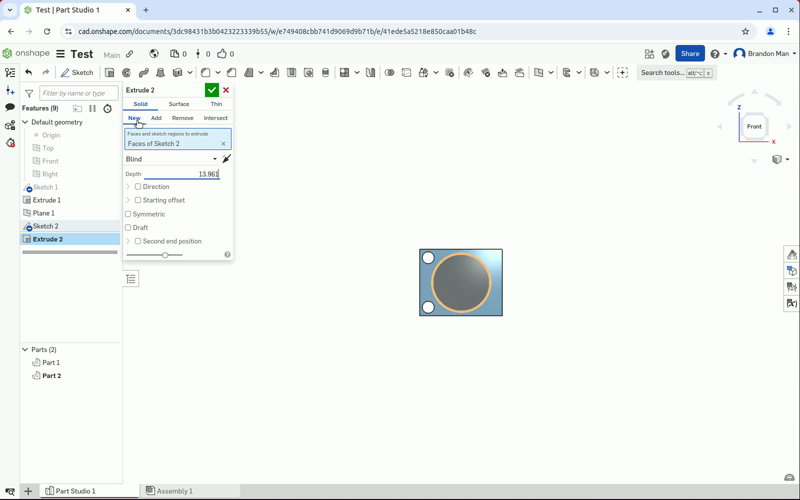
key(enter)
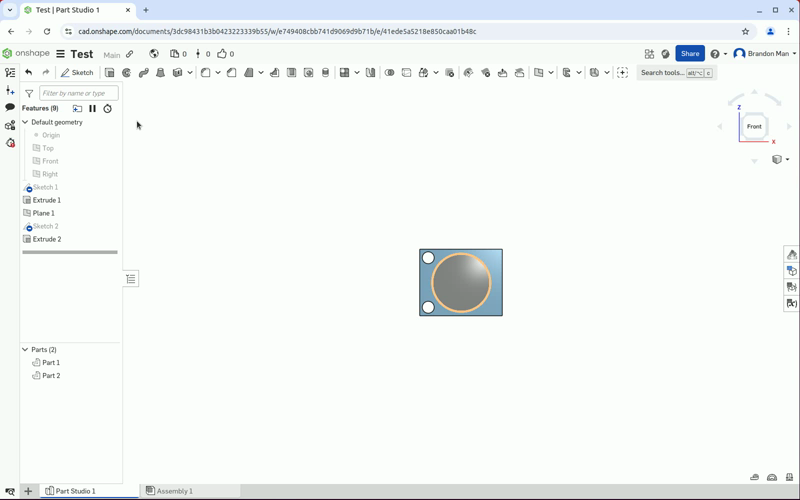
key(shift+h)
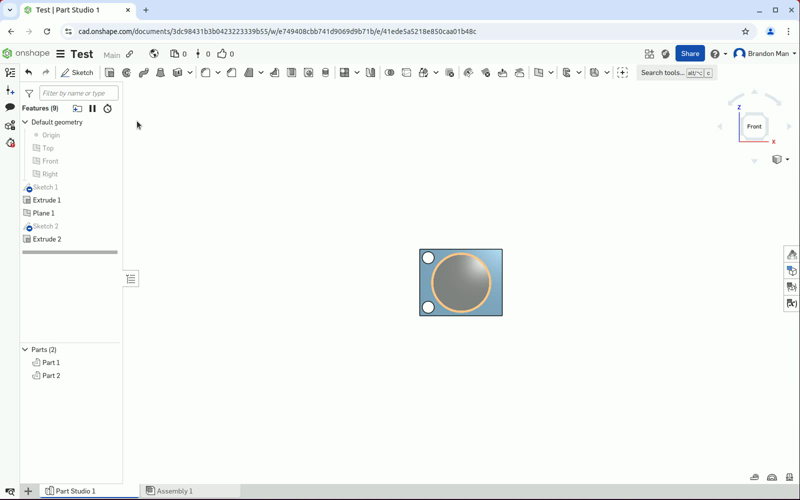
key(shift+h)
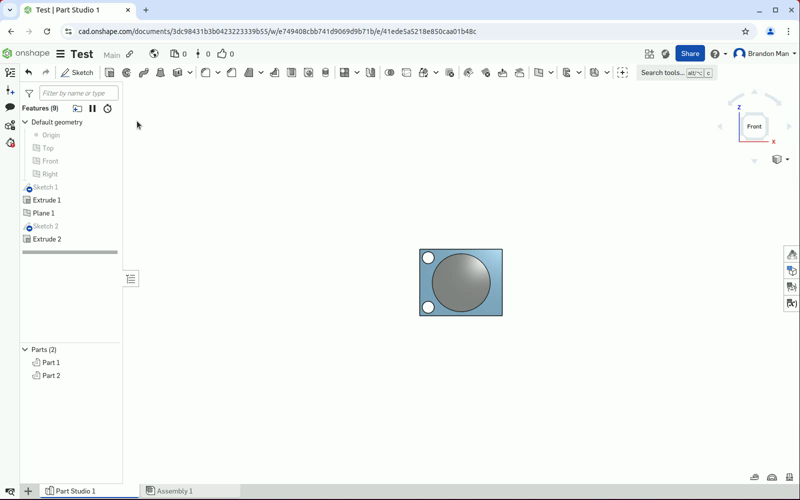
mouse_move(73, 189)
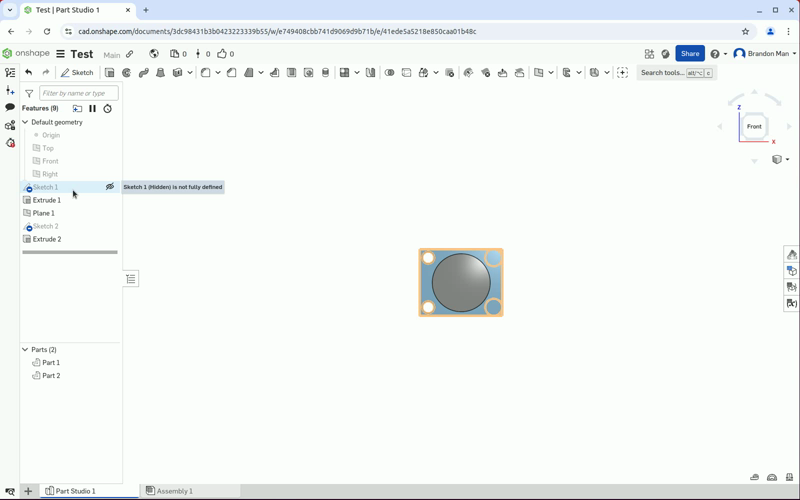
click(73, 189)
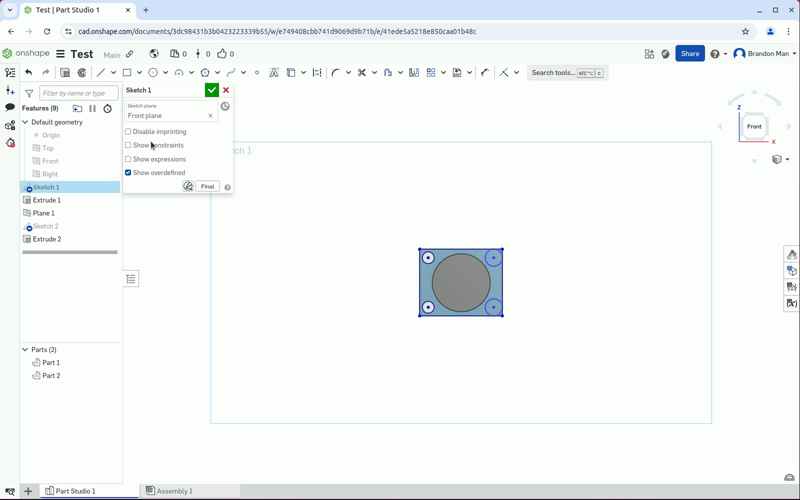
mouse_move(229, 92)
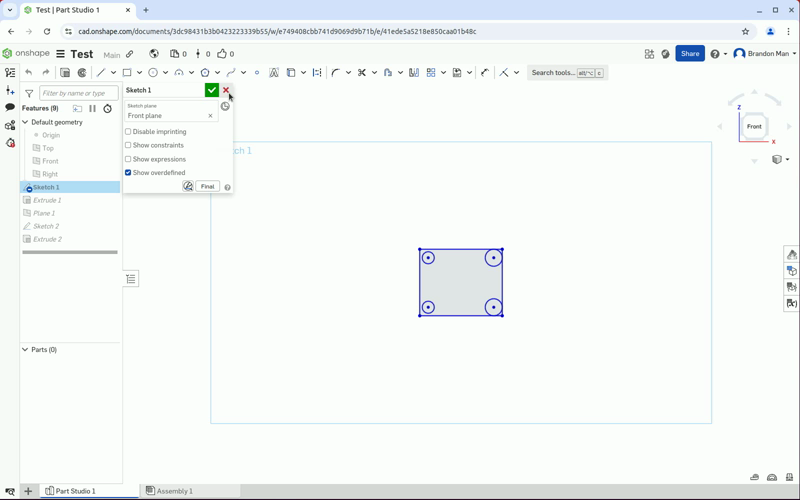
click(229, 92)
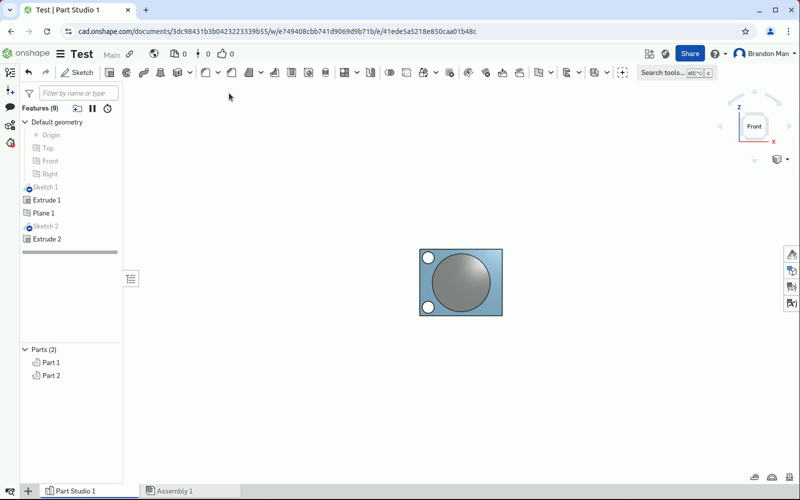
mouse_move(541, 75)
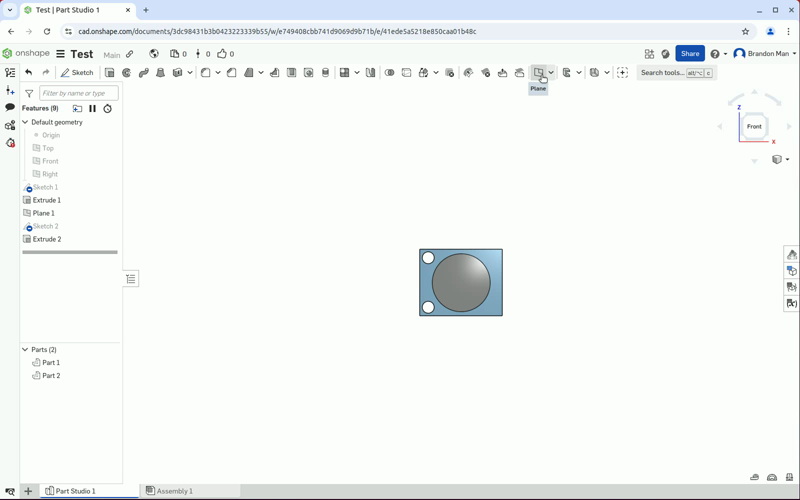
click(541, 75)
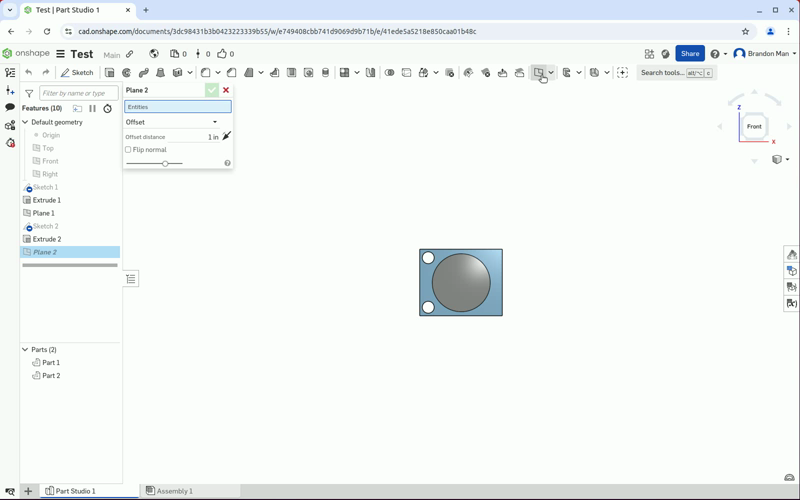
mouse_move(73, 163)
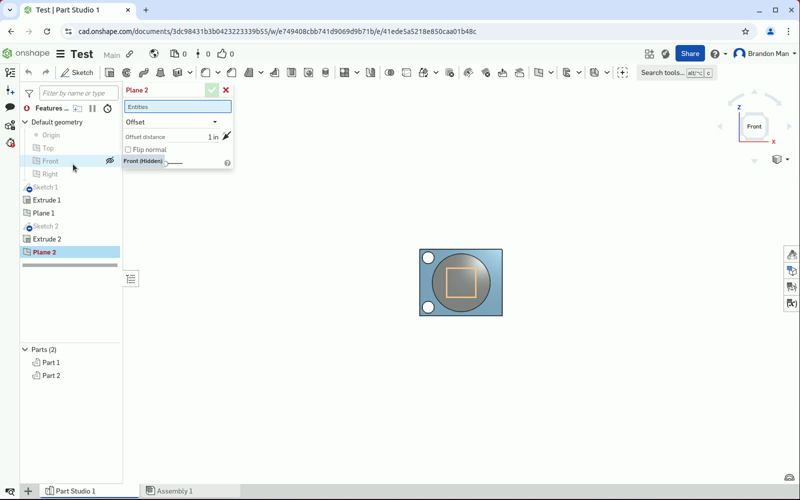
click(73, 163)
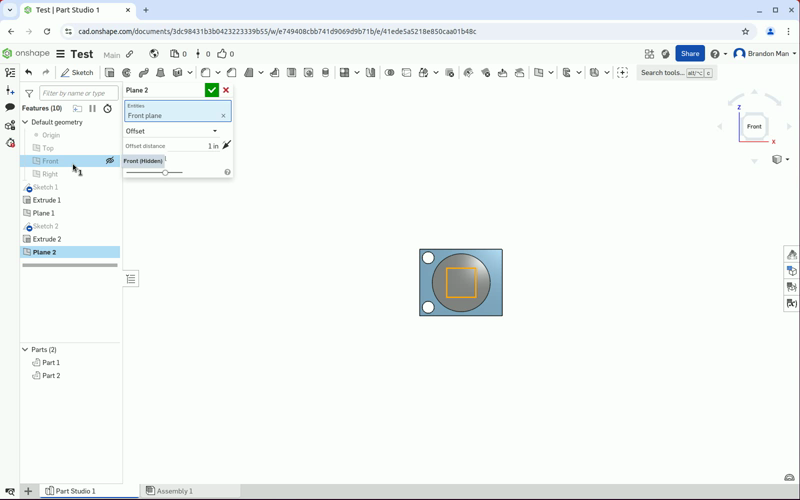
key(tab, 2)
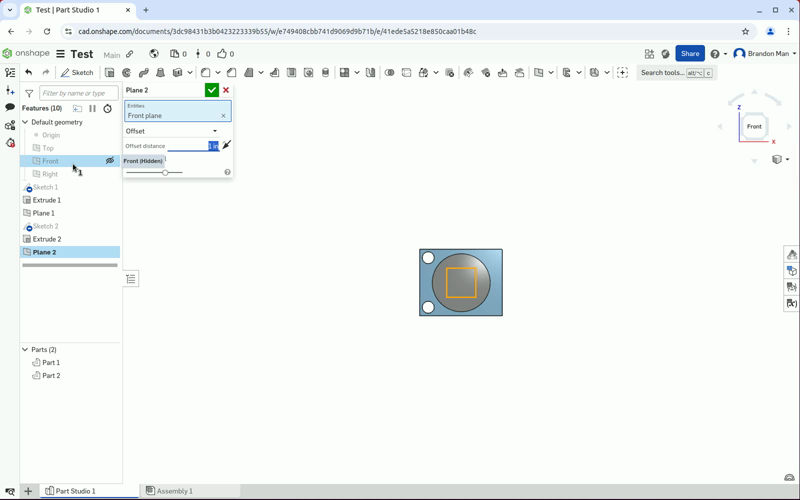
text(18.548)
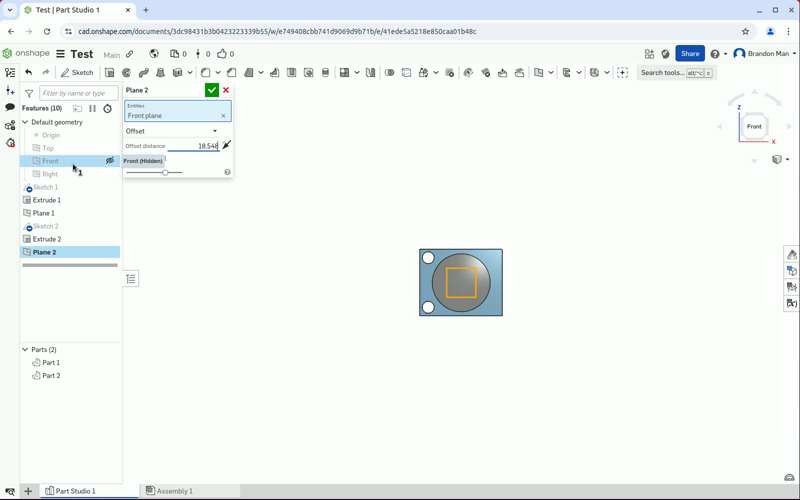
key(enter, 2)
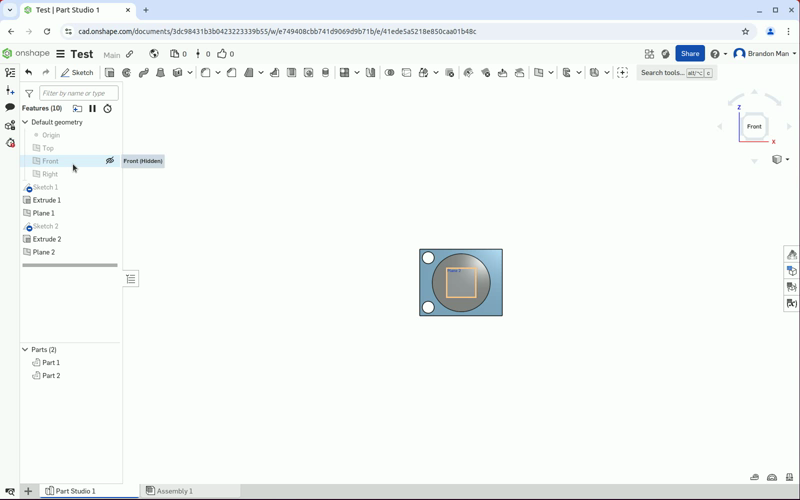
key(shift+s)
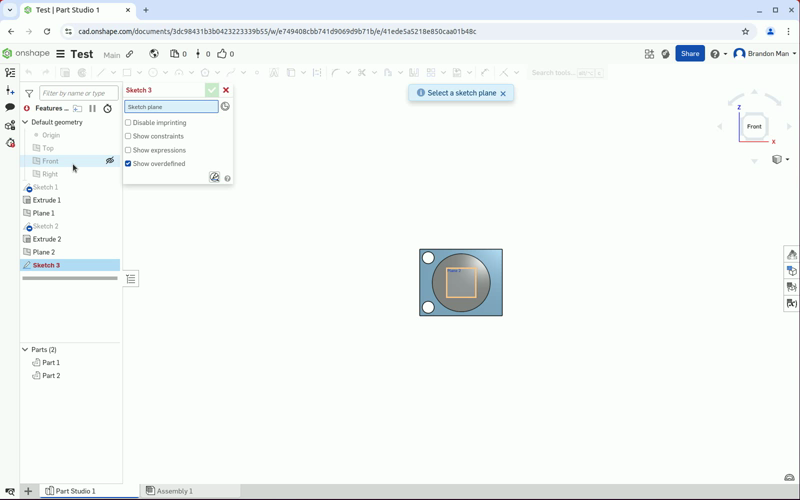
mouse_move(73, 254)
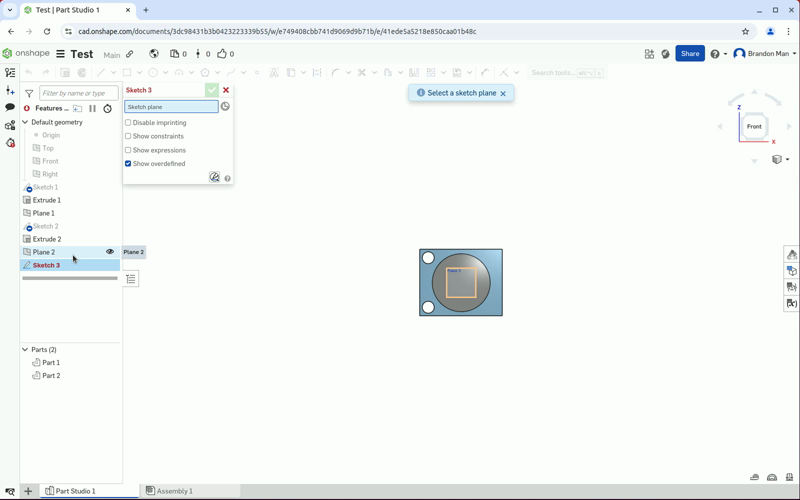
click(73, 254)
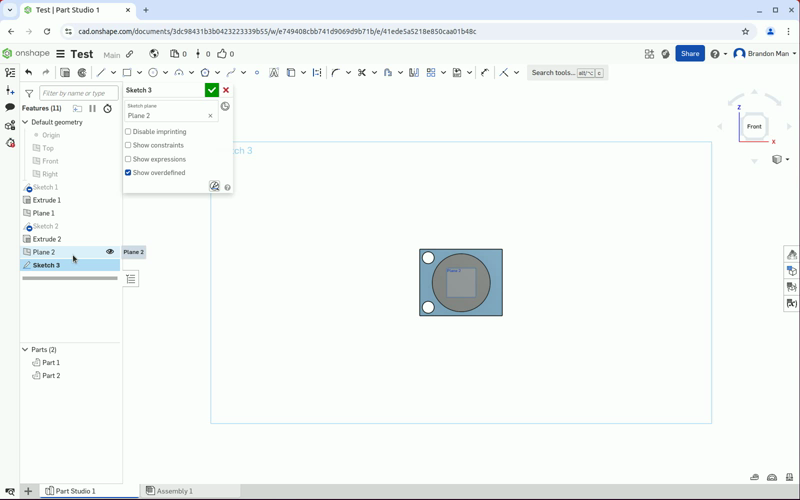
mouse_move(73, 352)
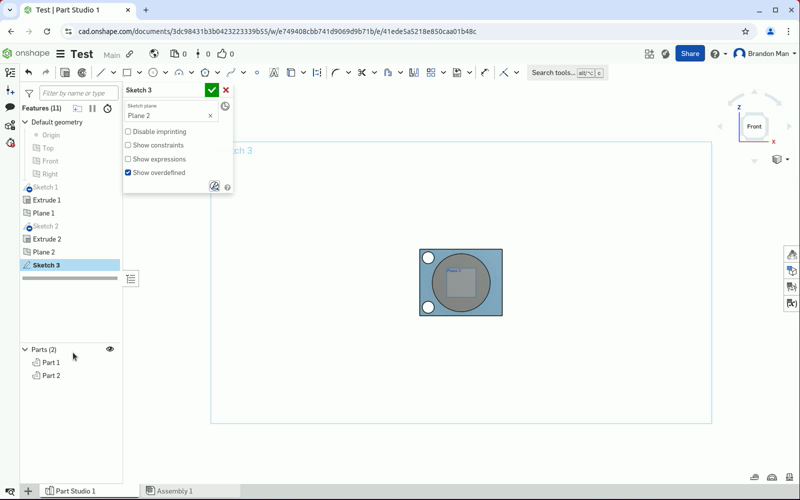
key(y)
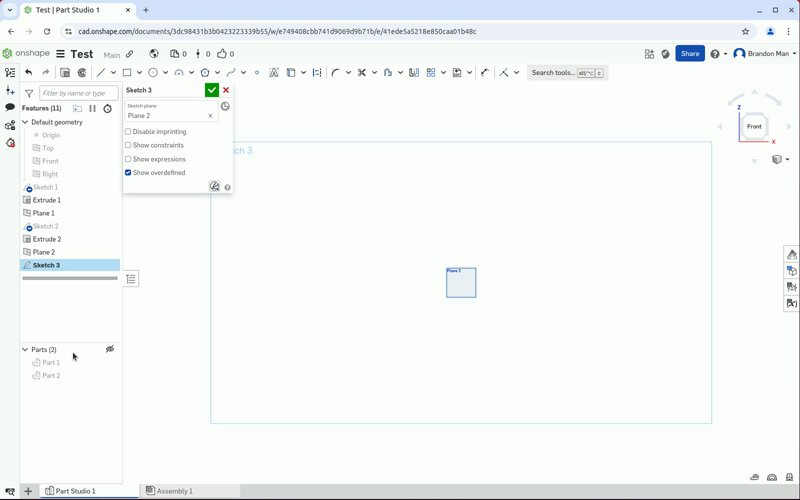
key(c)
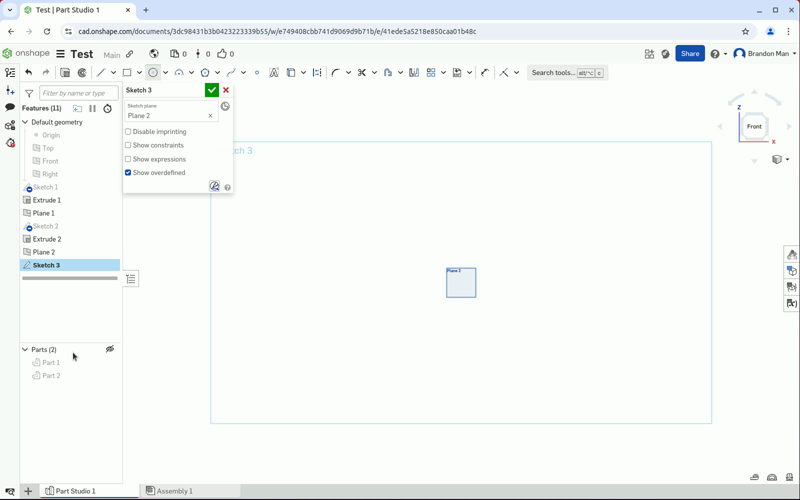
key_down(shift)
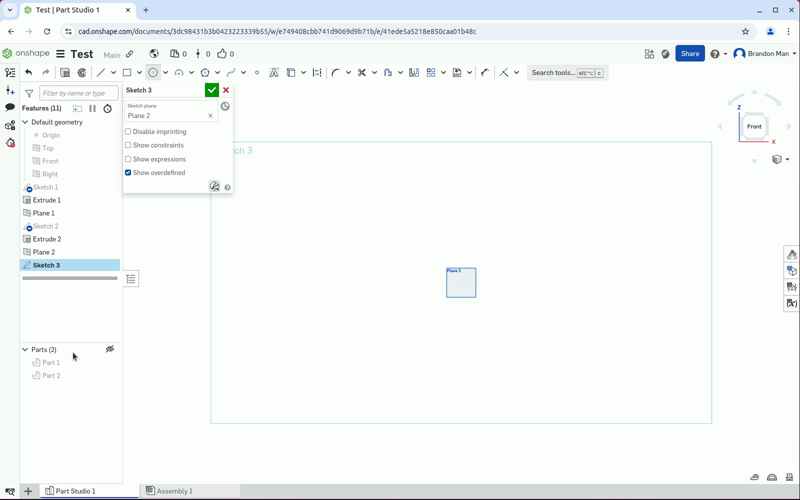
mouse_move(461, 282)
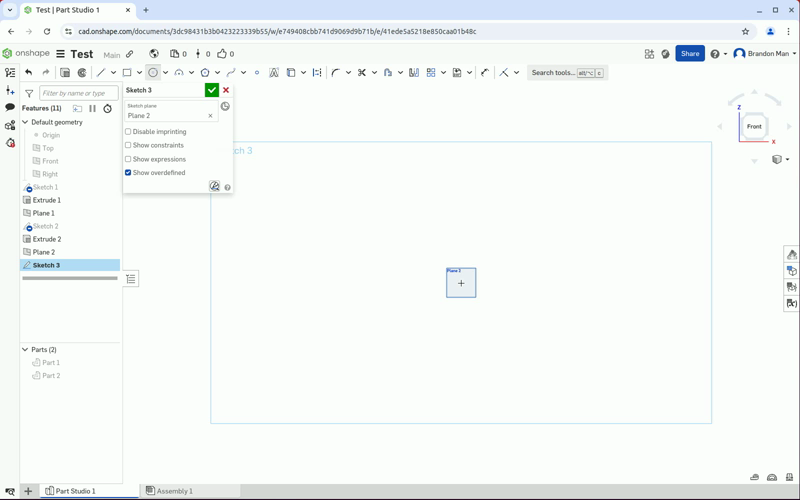
click(461, 282)
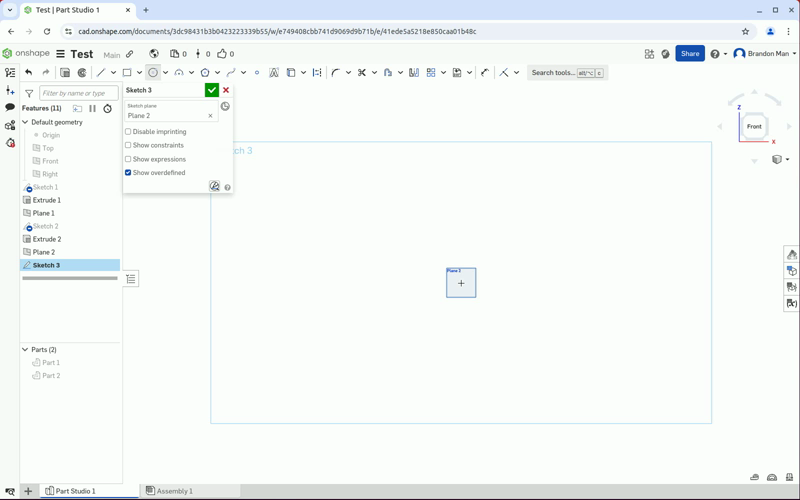
key_up(shift)
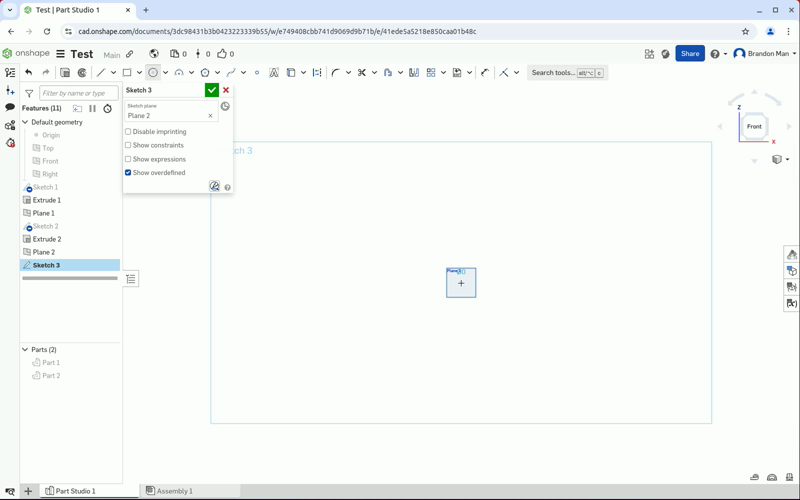
mouse_move(465, 282)
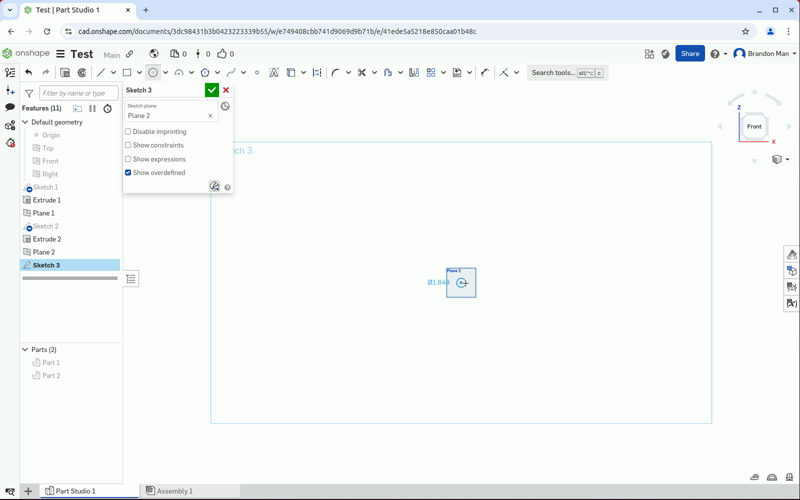
click(465, 282)
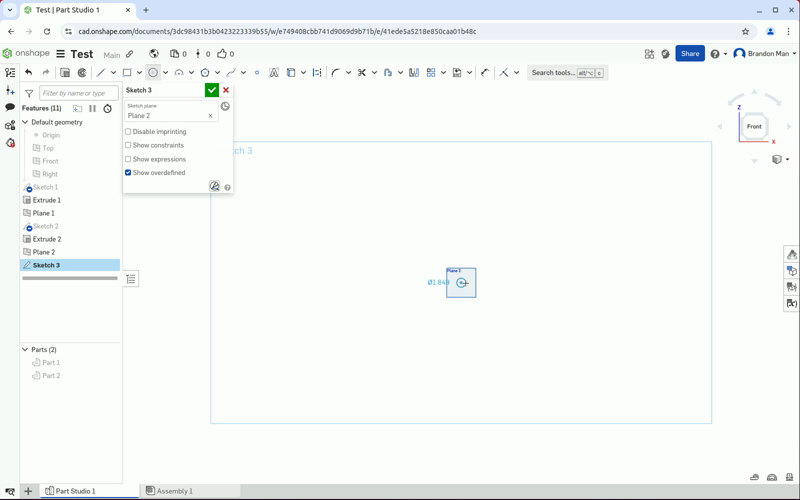
key(esc)
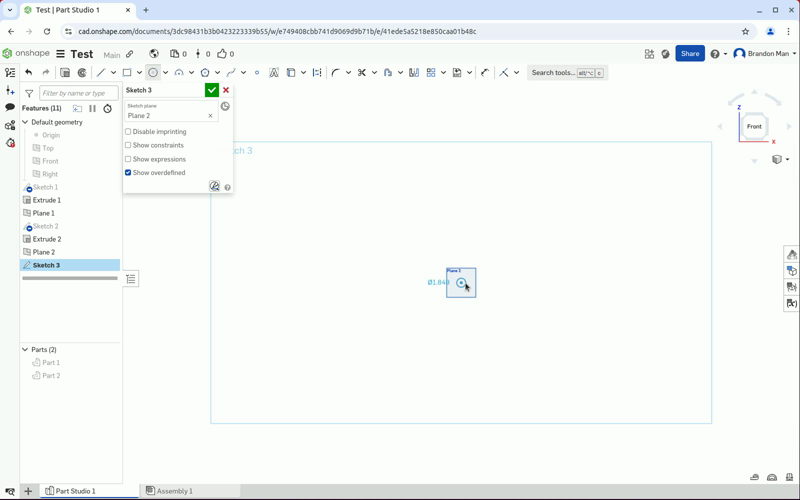
mouse_move(460, 284)
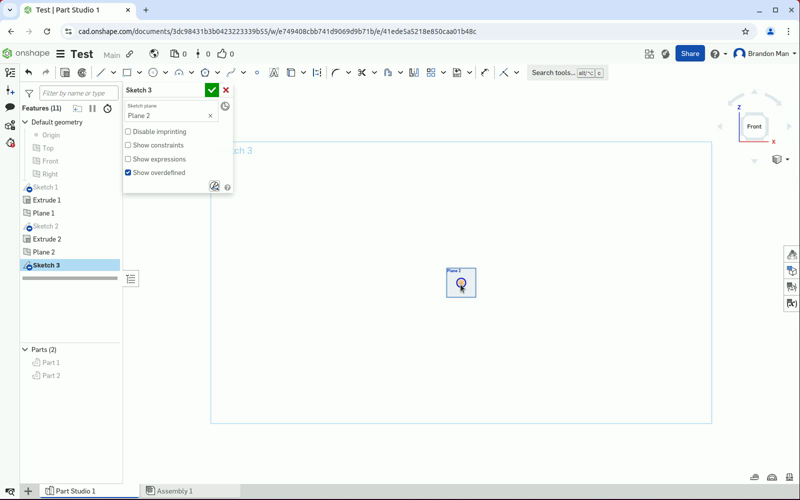
scroll(6)
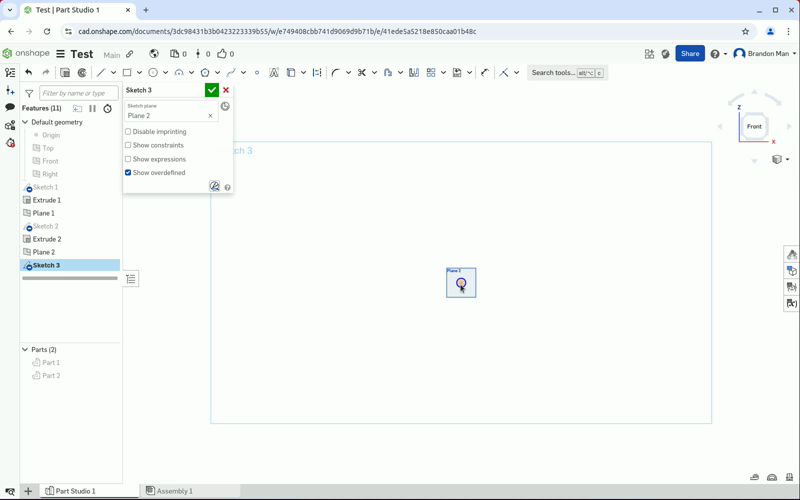
scroll(6)
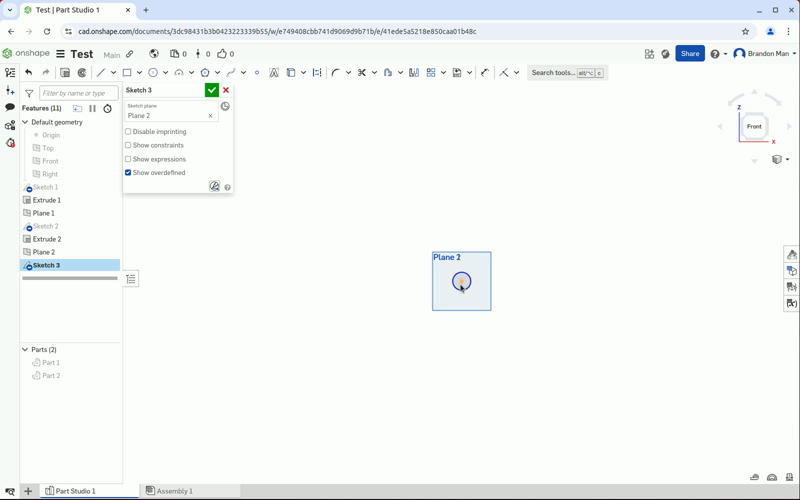
scroll(6)
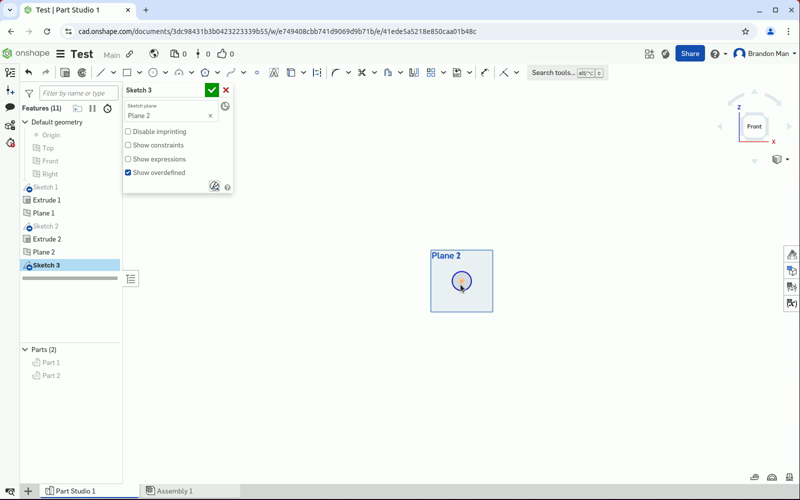
scroll(6)
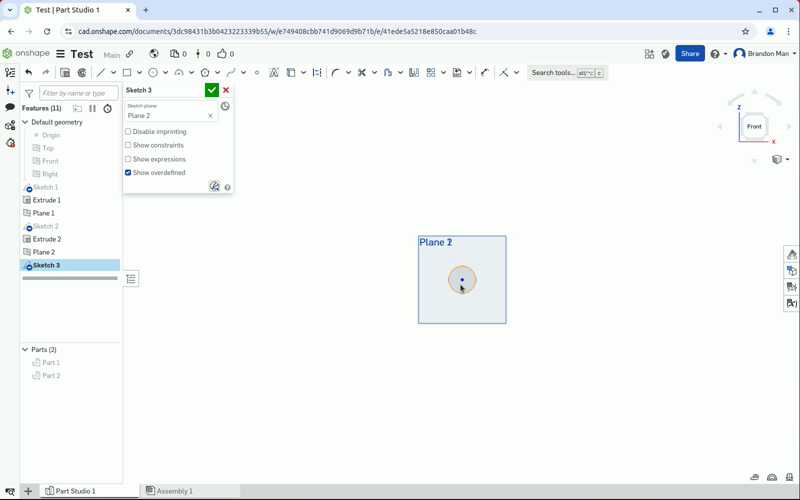
scroll(6)
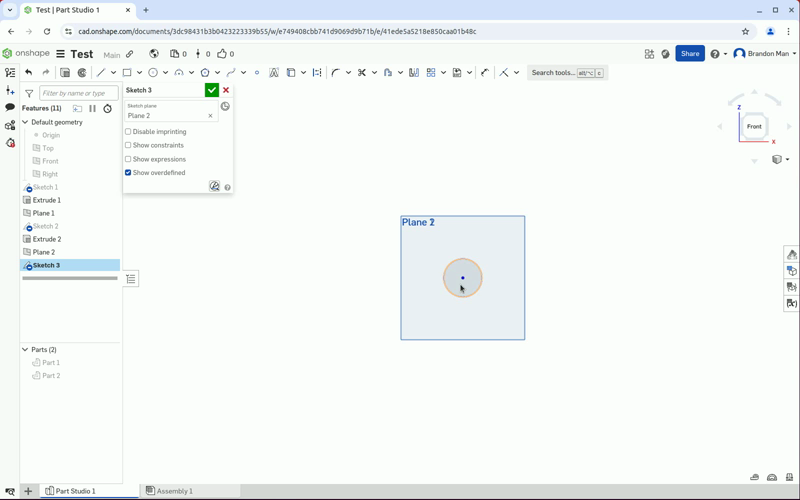
scroll(6)
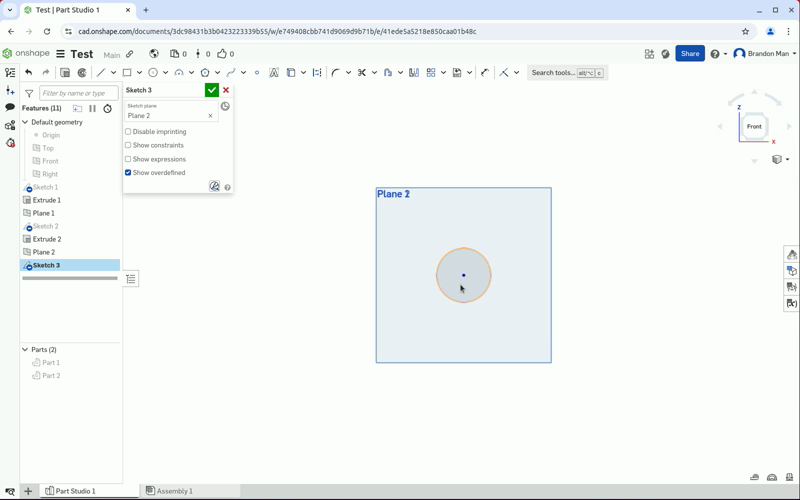
scroll(6)
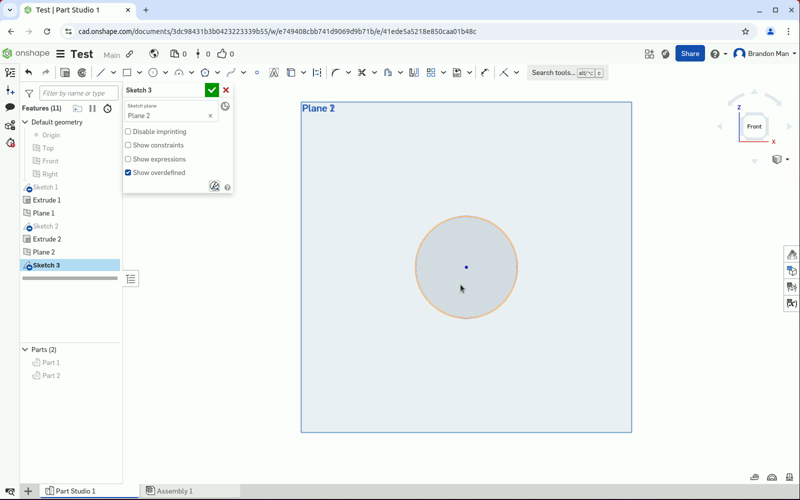
click(460, 284)
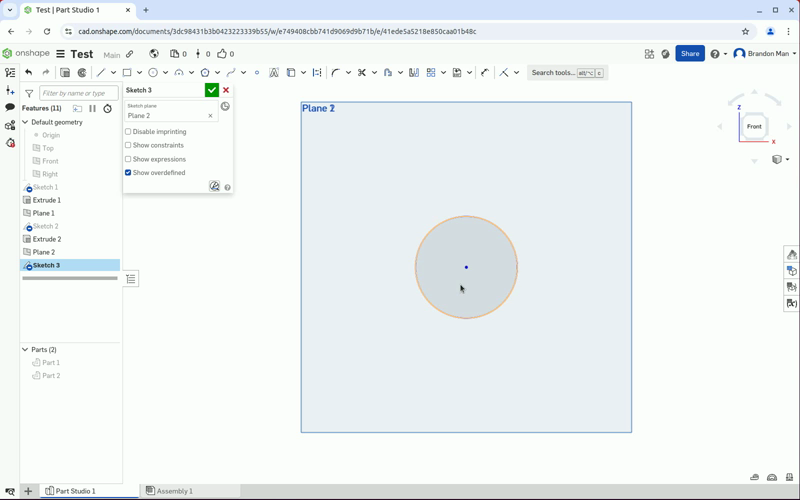
scroll(-6)
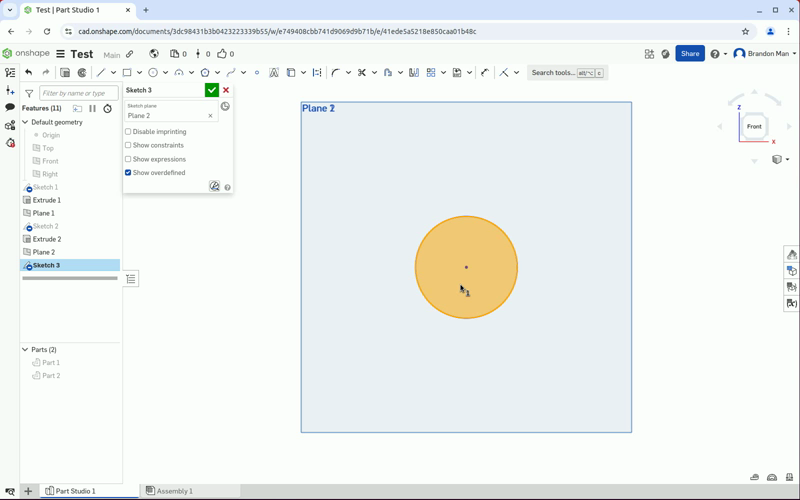
scroll(-6)
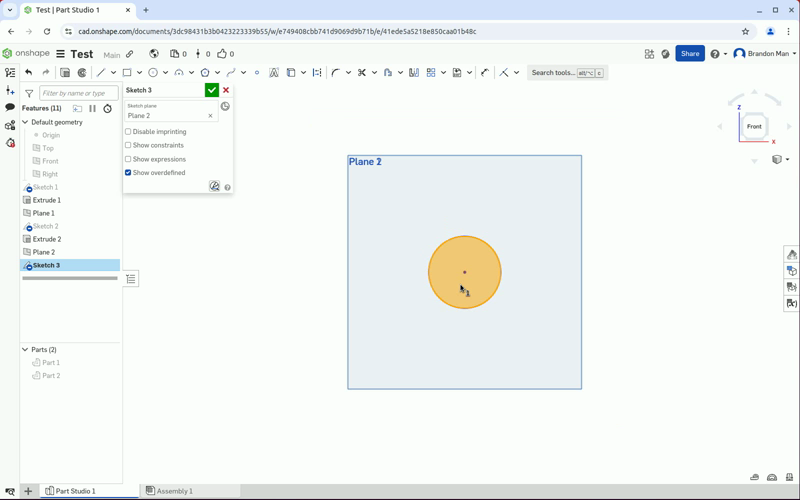
scroll(-6)
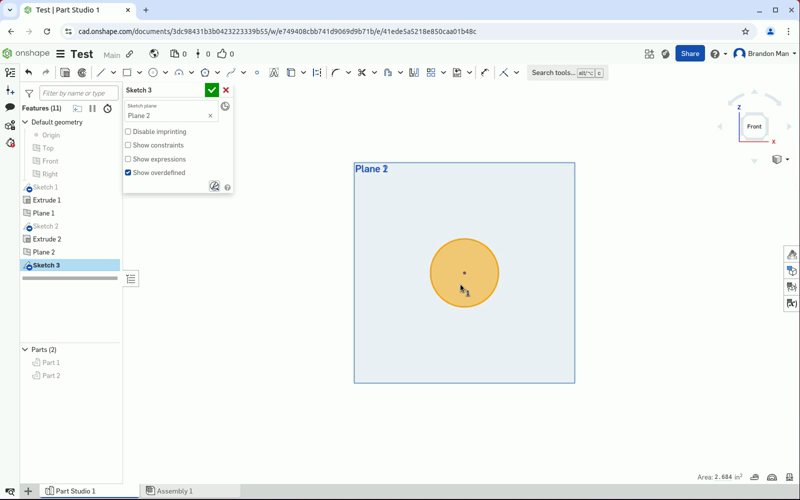
scroll(-6)
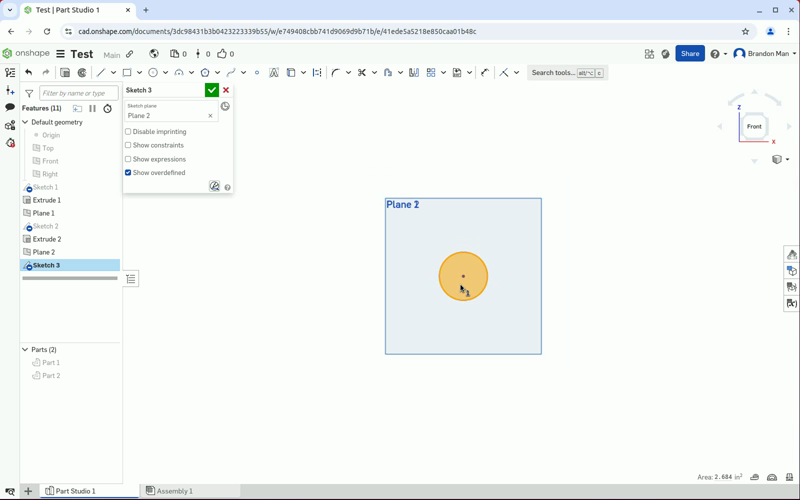
scroll(-6)
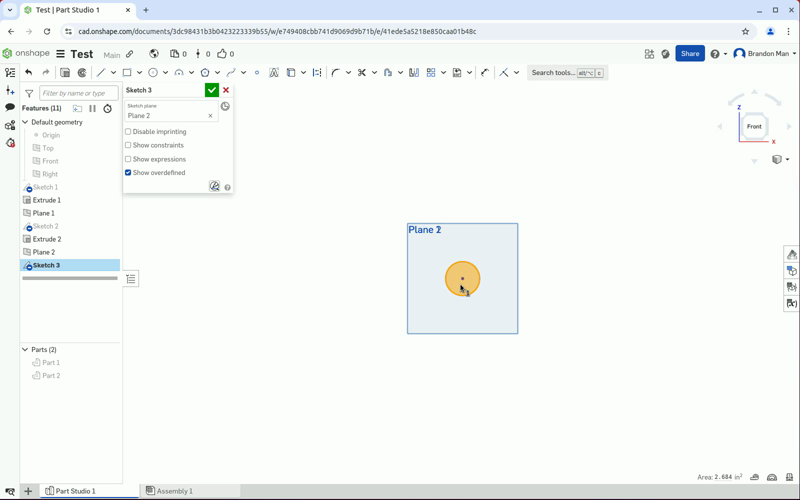
scroll(-6)
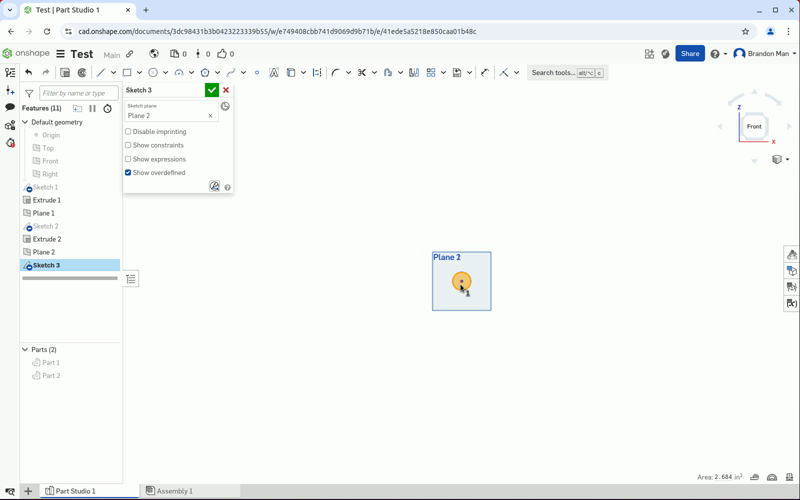
scroll(-6)
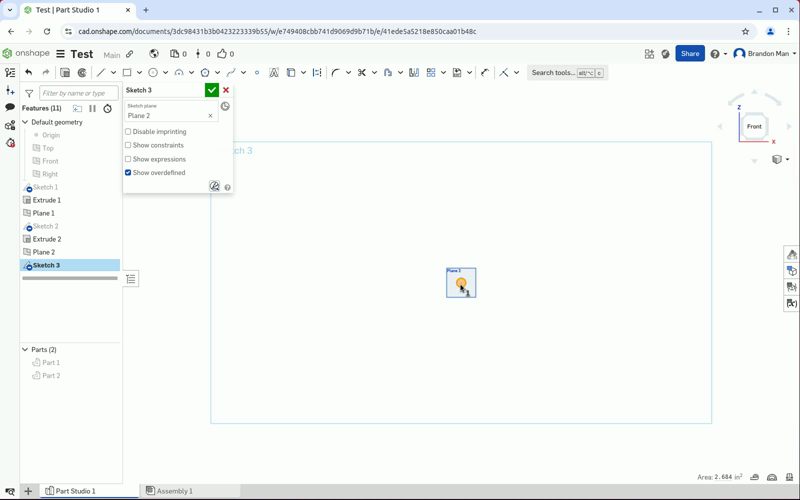
mouse_move(73, 352)
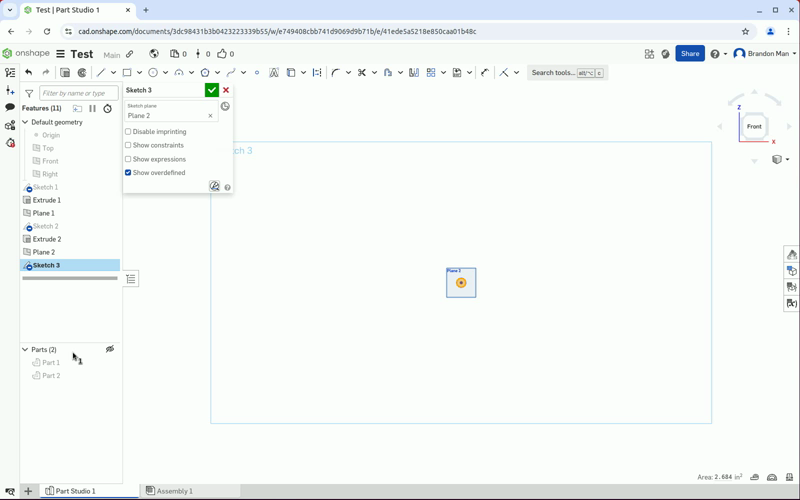
key(shift+y)
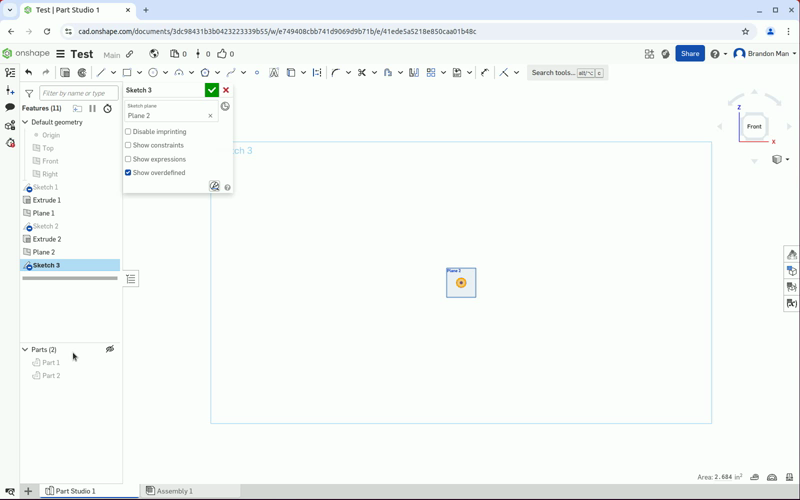
key(shift+e)
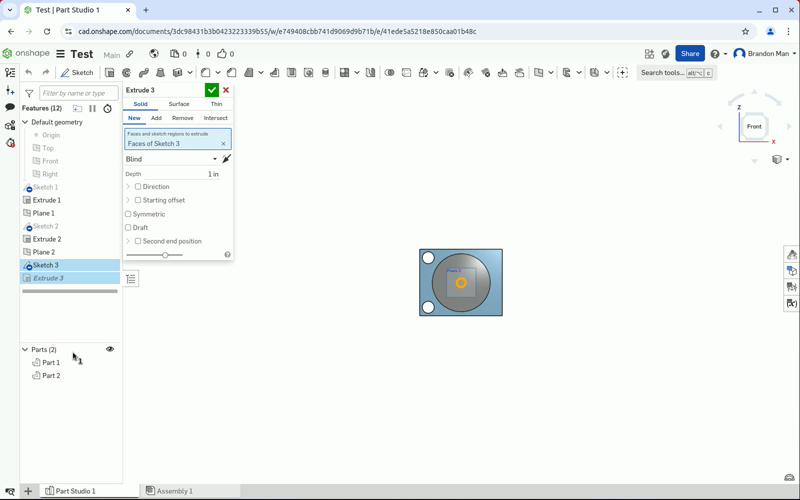
mouse_move(143, 106)
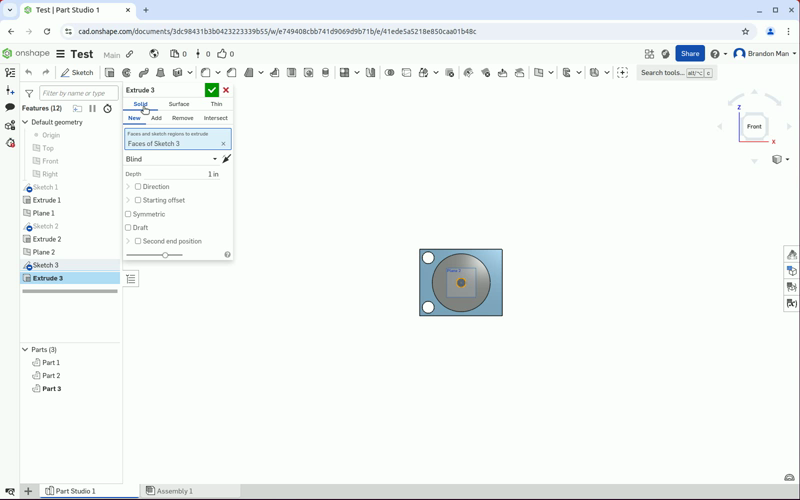
click(143, 106)
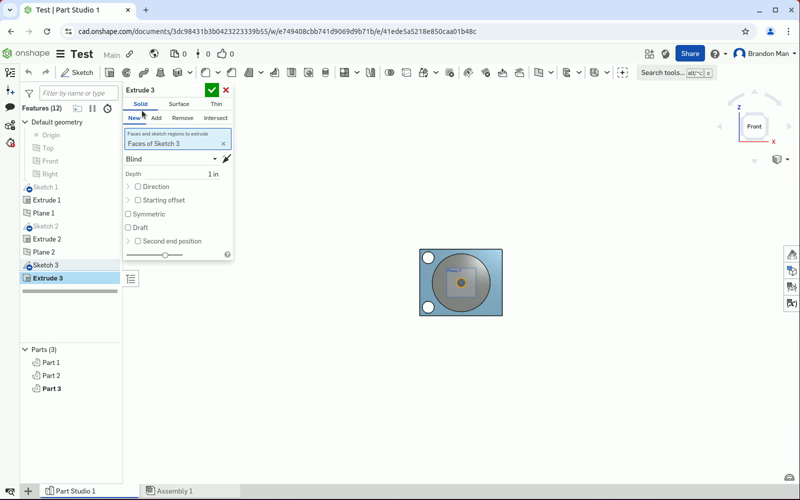
mouse_move(137, 120)
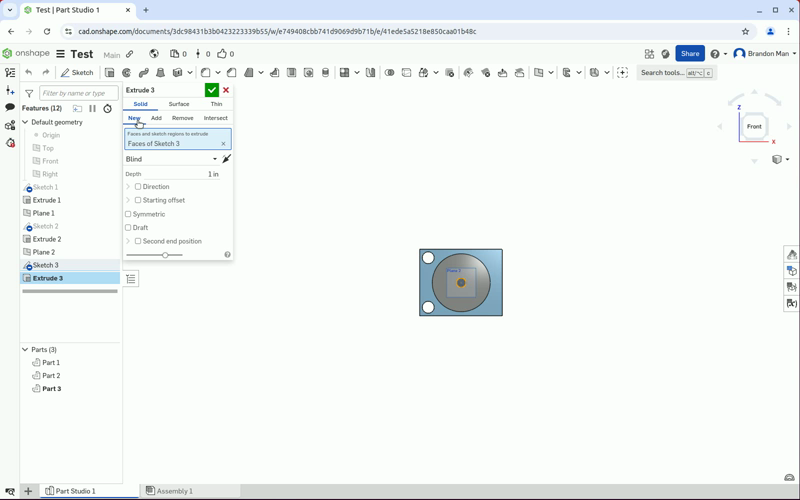
click(137, 120)
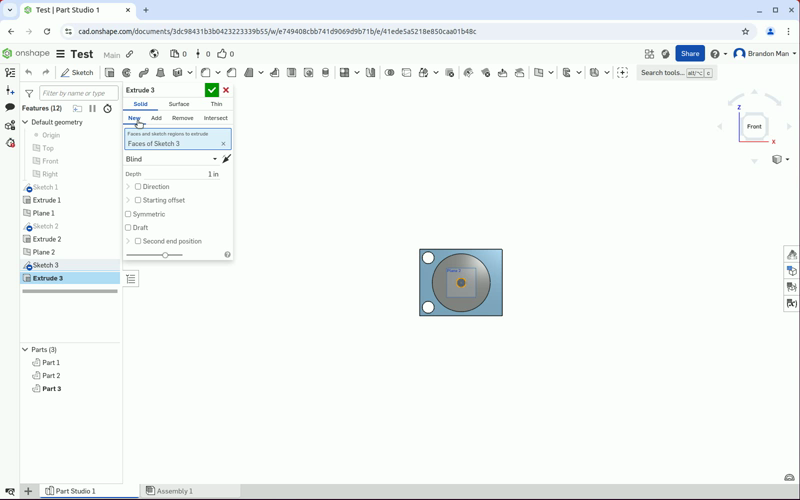
key(tab, 4)
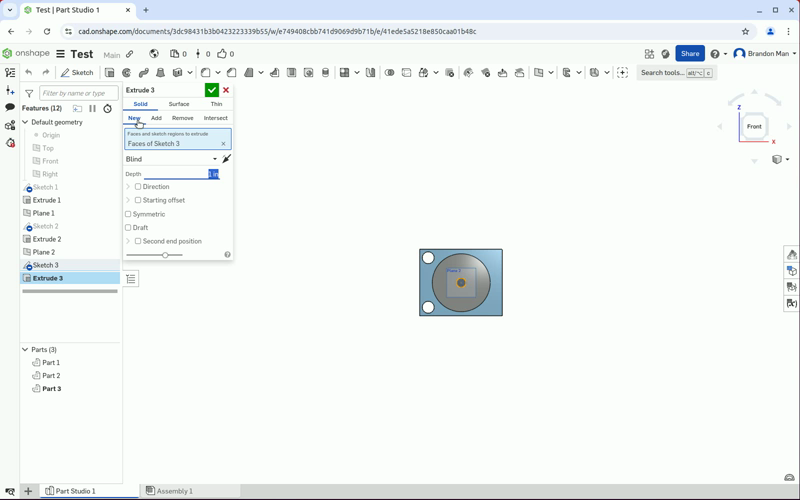
text(4.574)
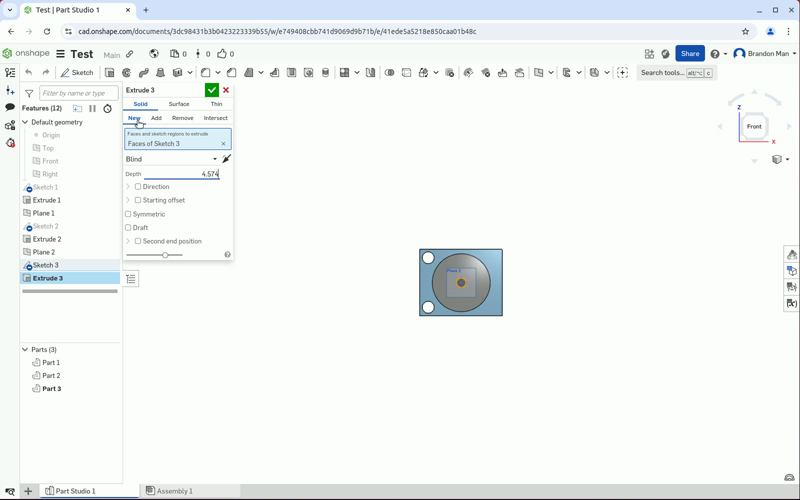
key(enter)
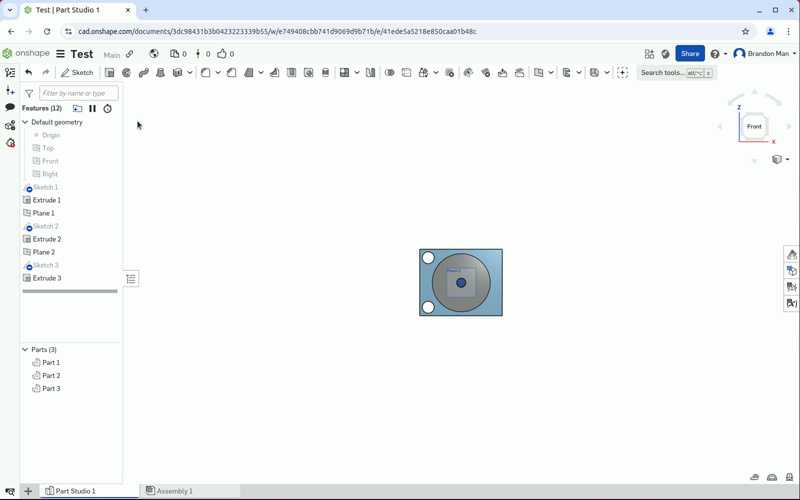
key(shift+h)
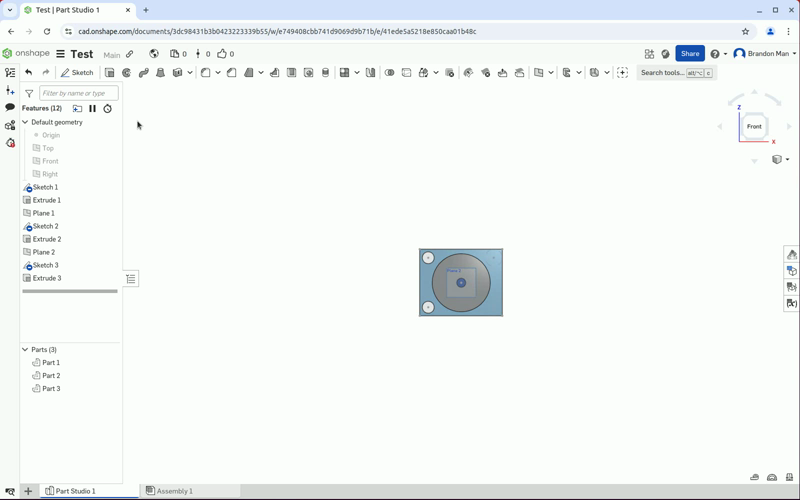
key(shift+h)
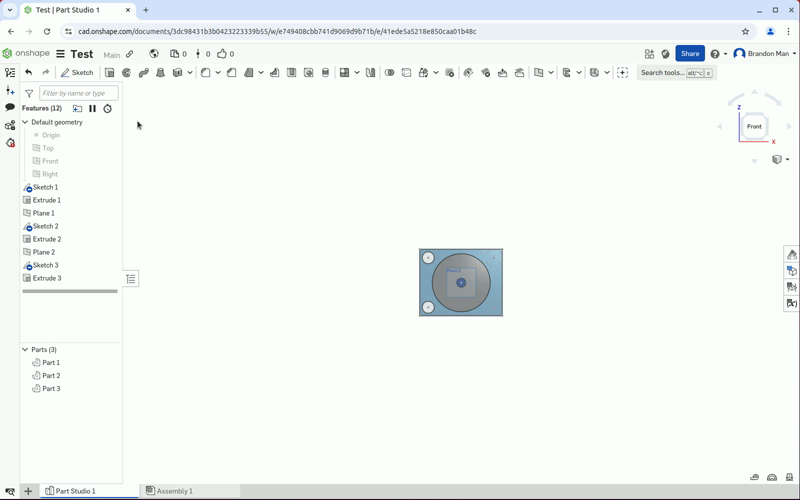
key(shift+7)
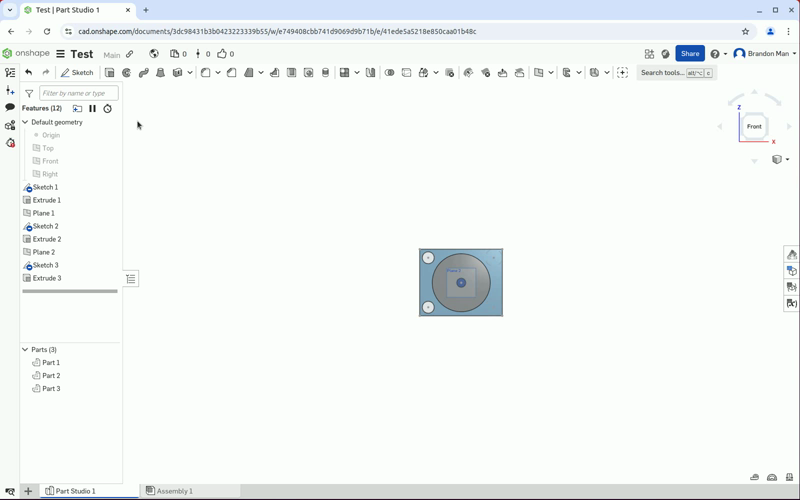
key(left, 2)
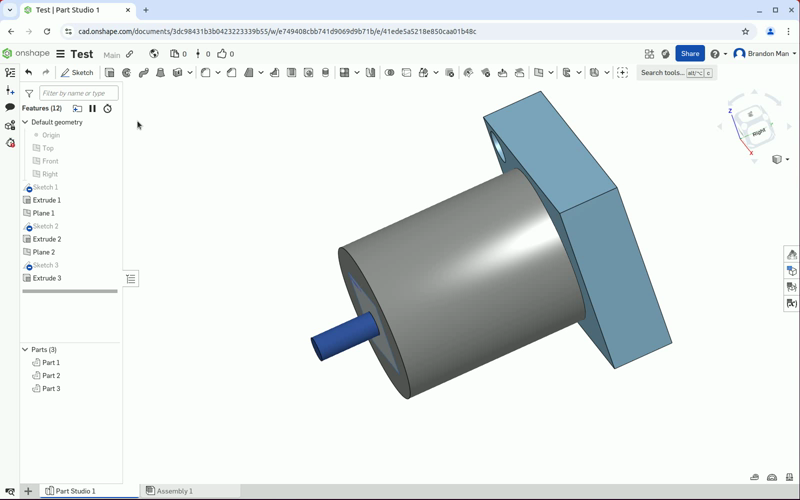
key(down, 2)
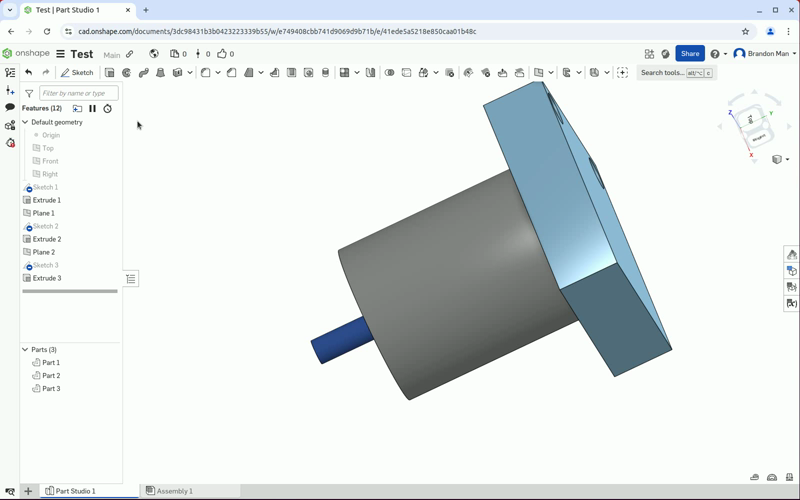
key(up, 2)
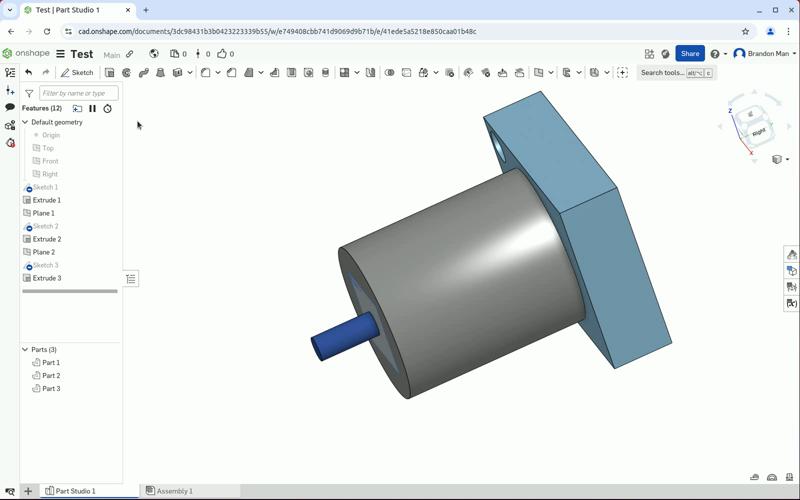
key(right, 2)
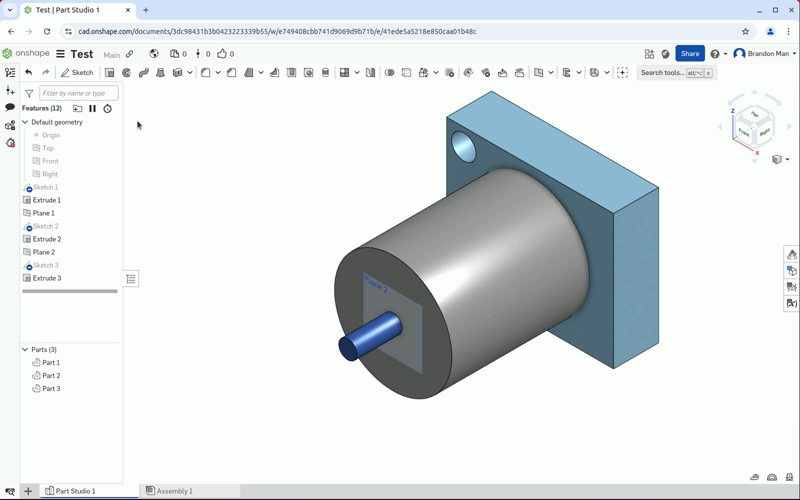
mouse_move(73, 189)
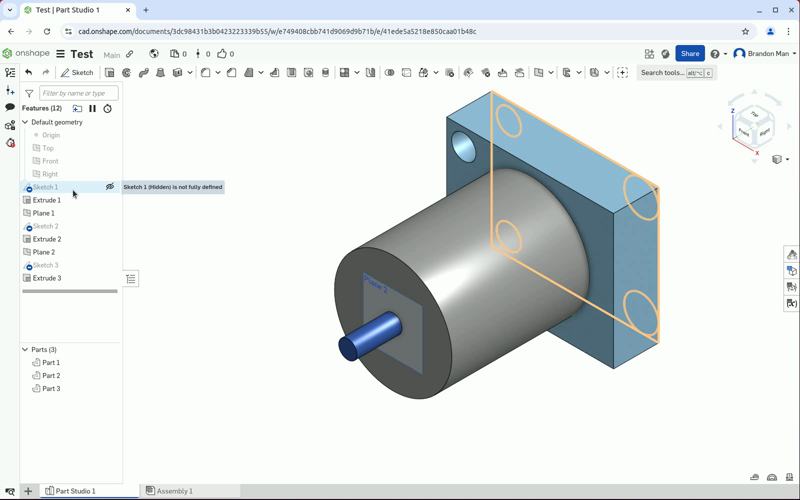
click(73, 189)